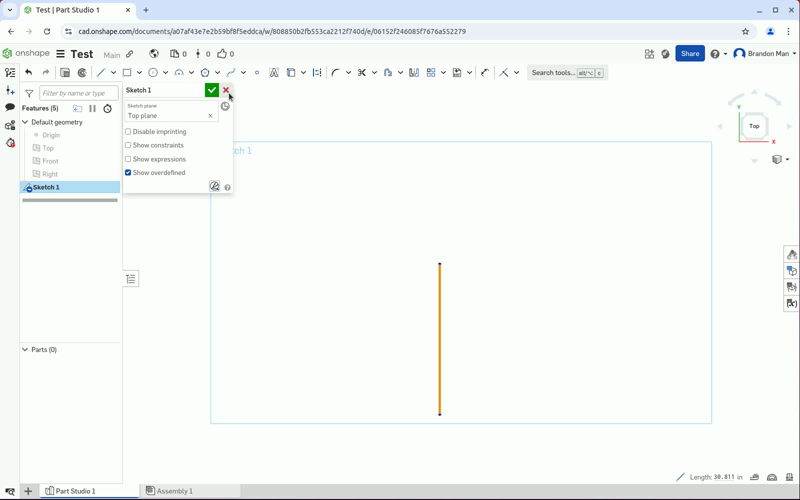
key(shift+h)
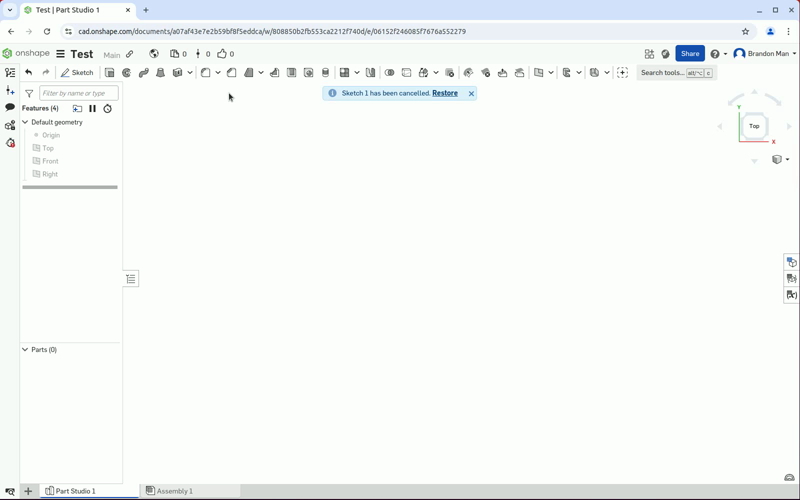
mouse_move(73, 352)
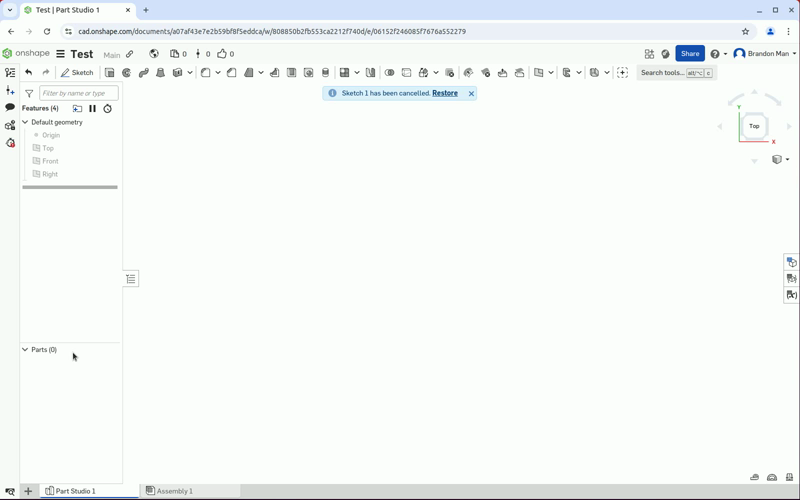
key(y)
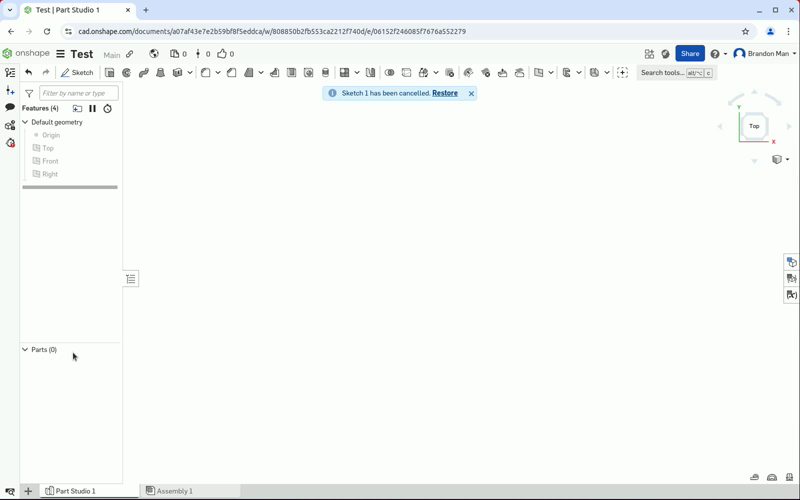
key(shift+p)
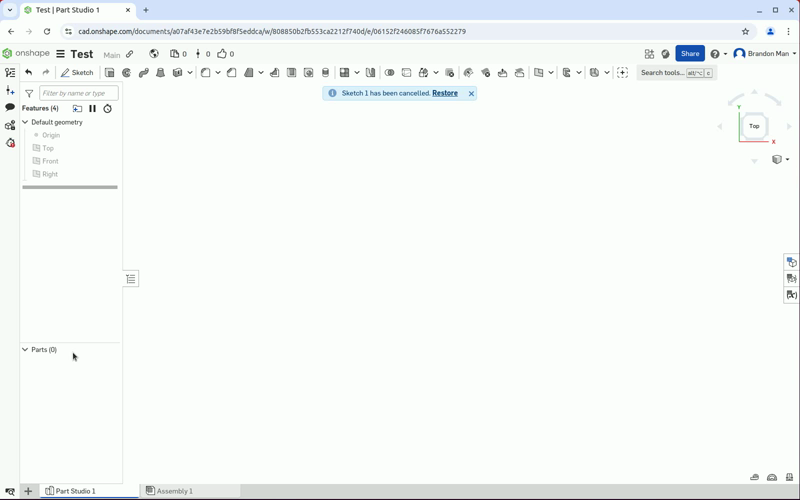
key(space)
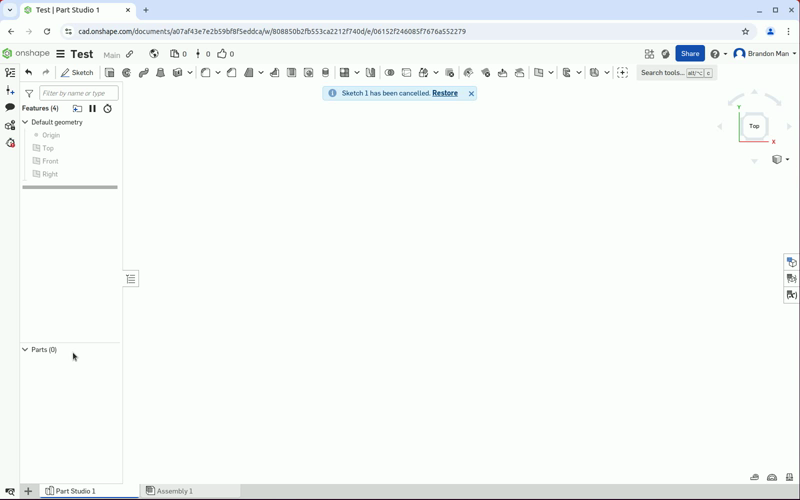
key_down(shift)
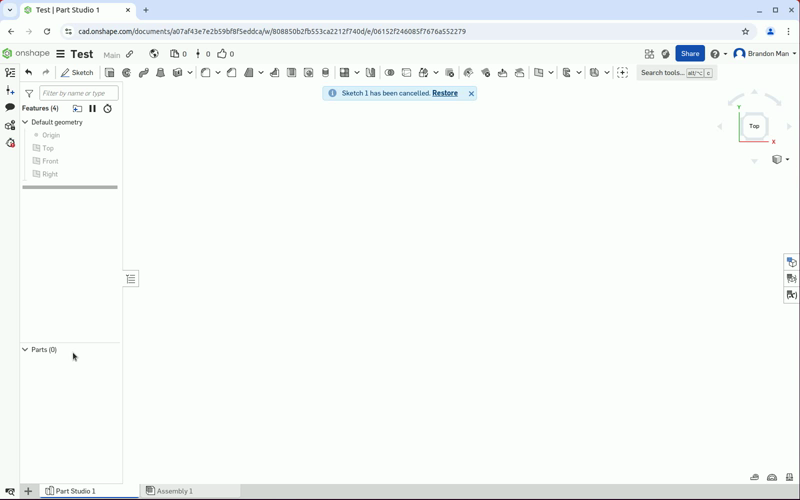
key(up)
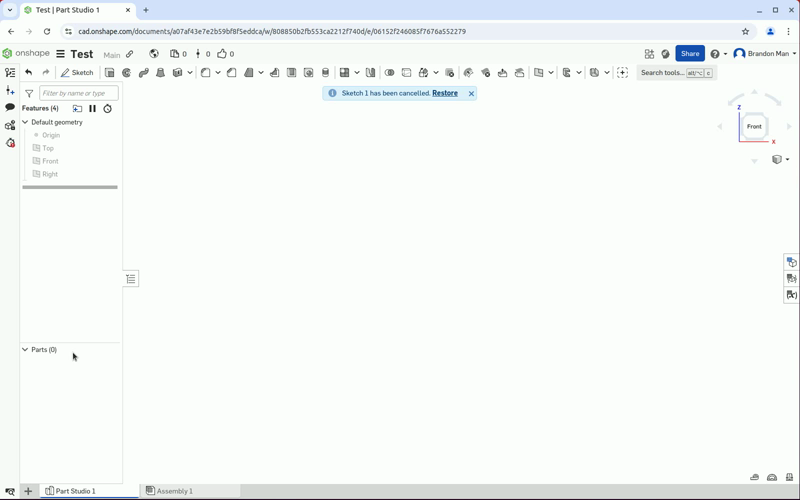
key_up(shift)
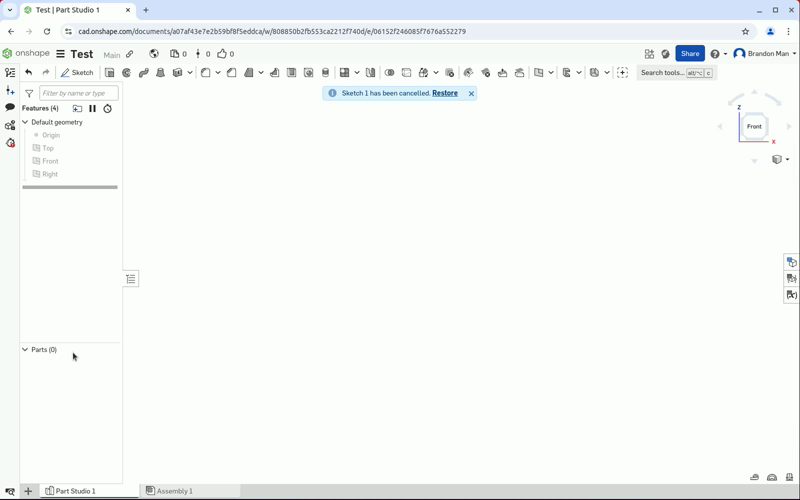
mouse_move(73, 352)
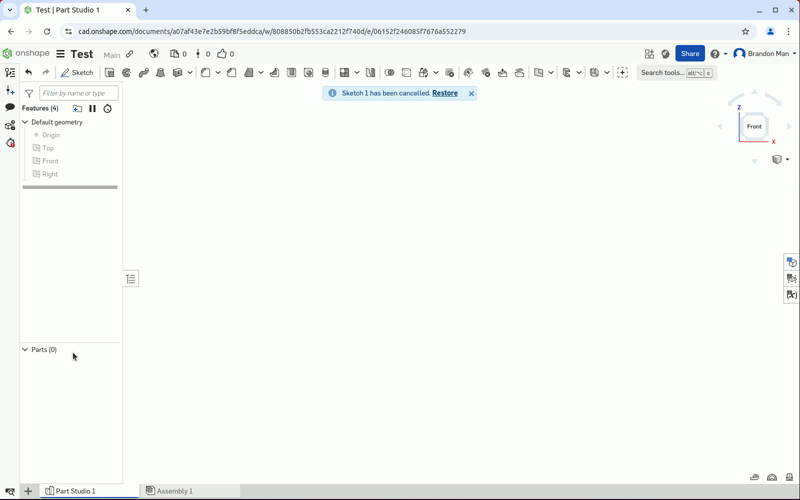
key(shift+y)
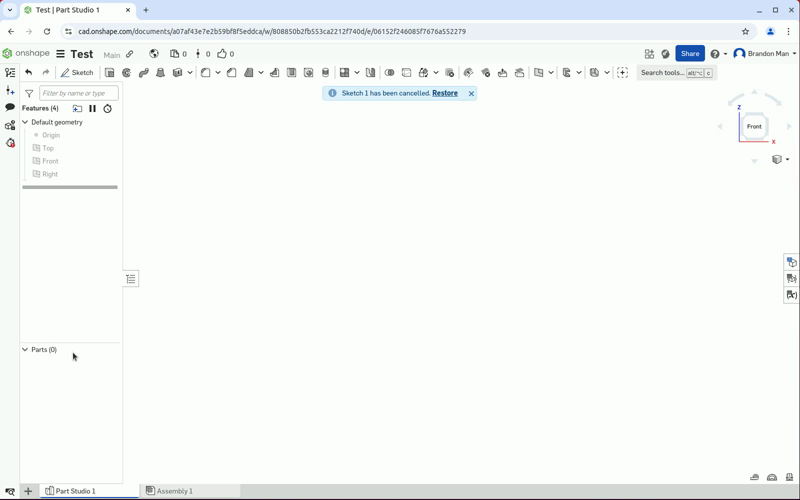
key(shift+s)
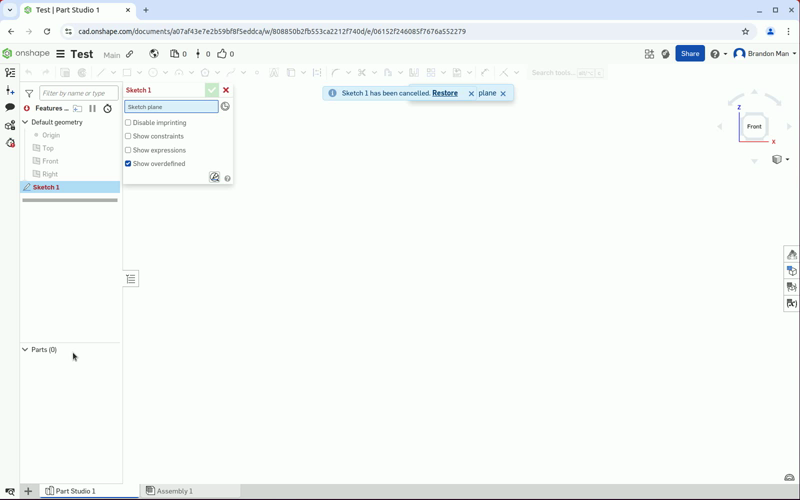
mouse_move(73, 163)
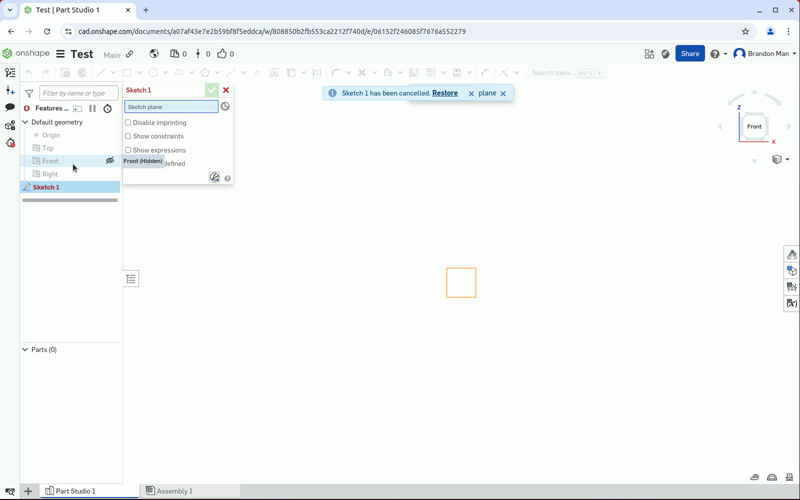
click(73, 163)
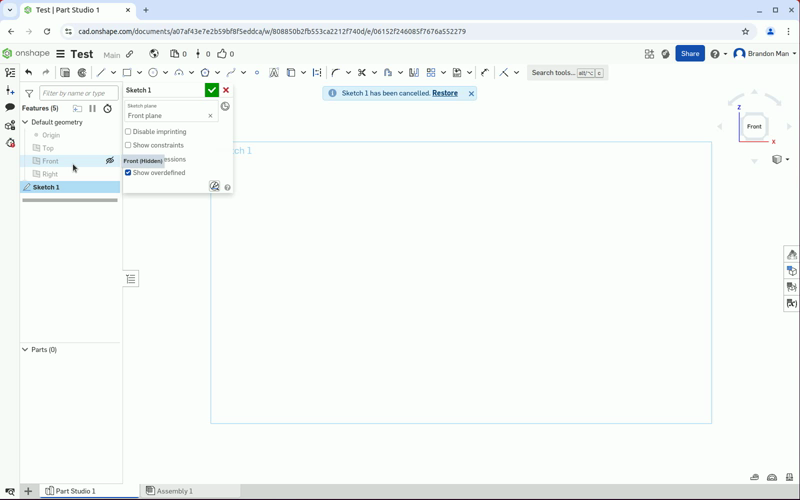
mouse_move(73, 352)
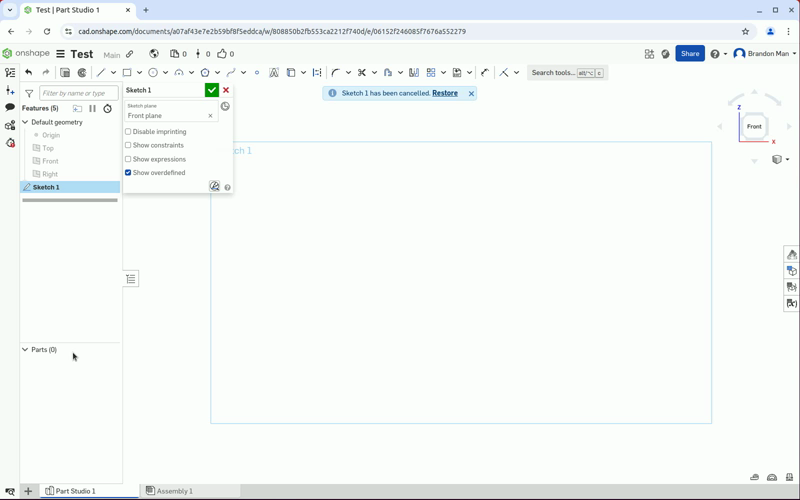
key(y)
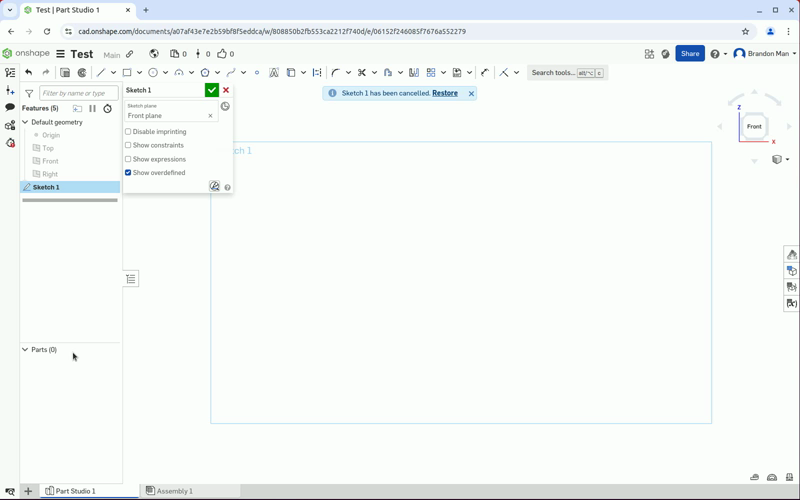
key(l)
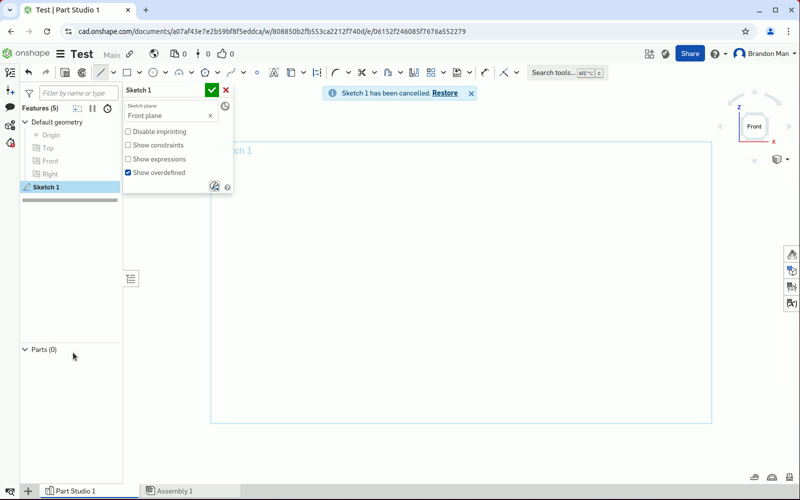
key_down(shift)
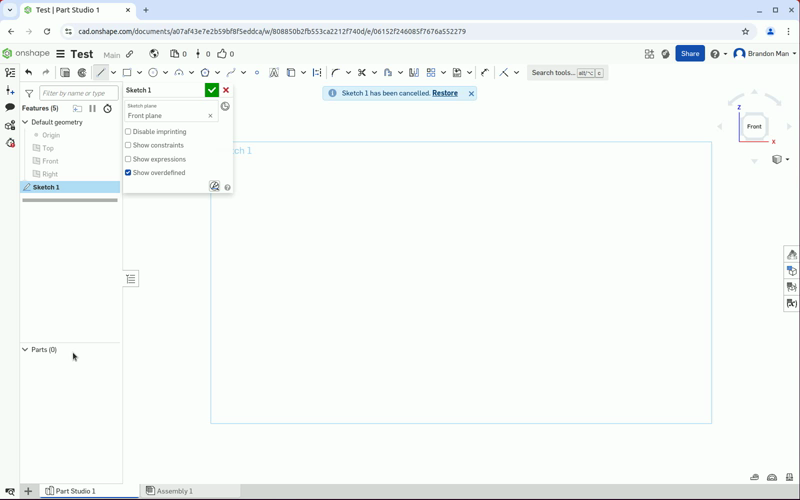
mouse_move(348, 282)
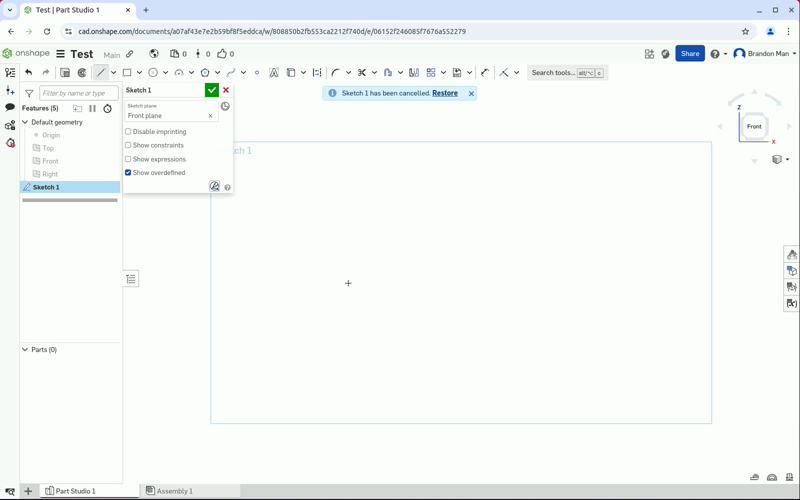
click(348, 282)
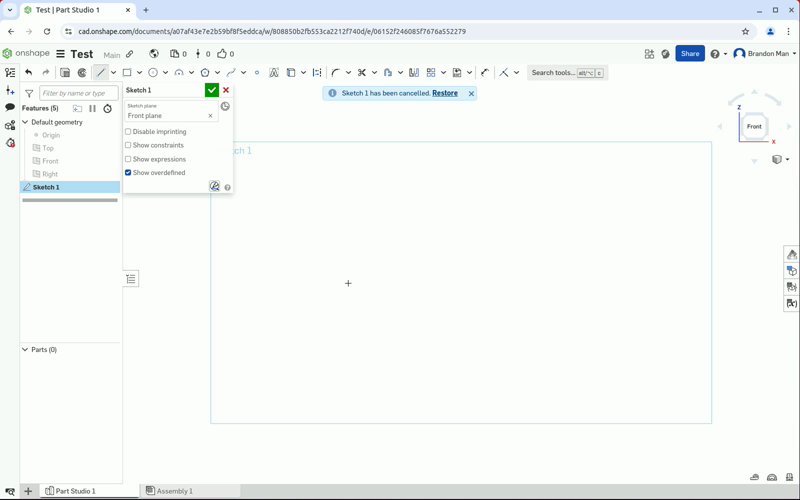
key_up(shift)
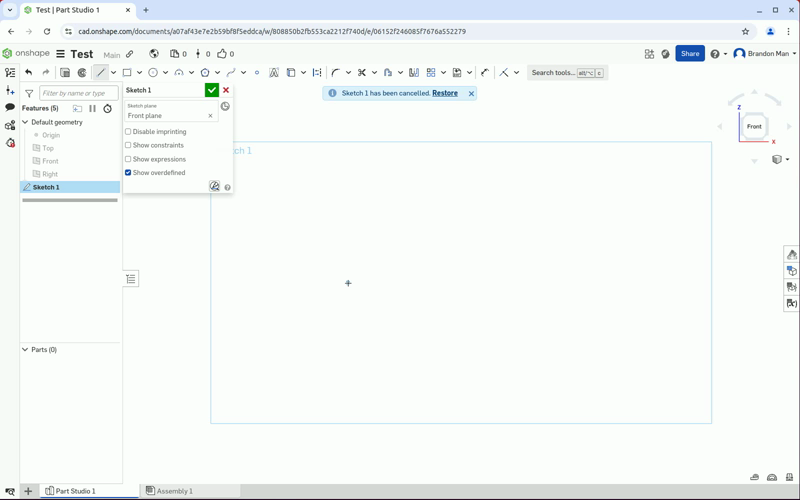
key_down(shift)
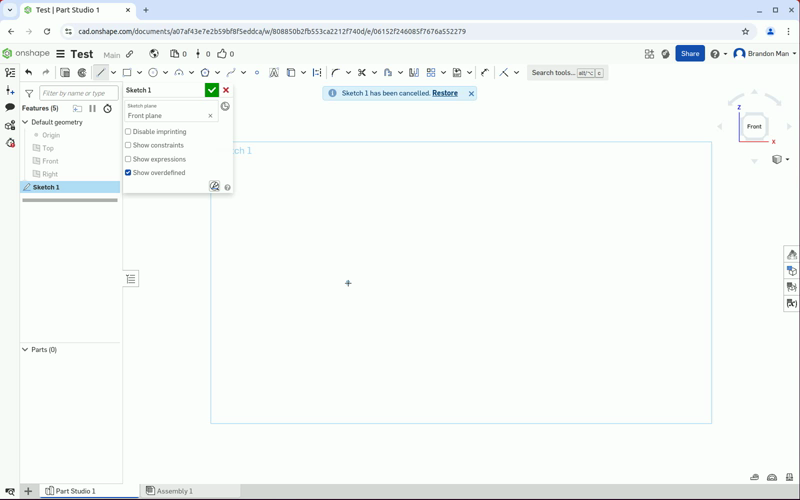
mouse_move(460, 282)
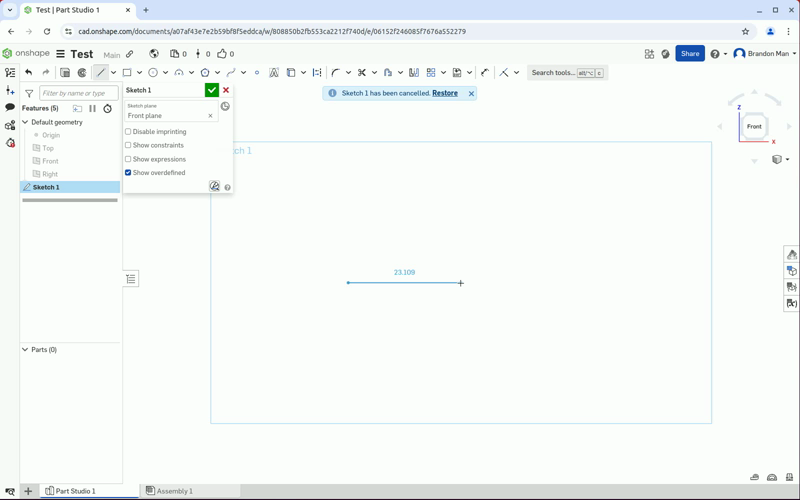
click(460, 282)
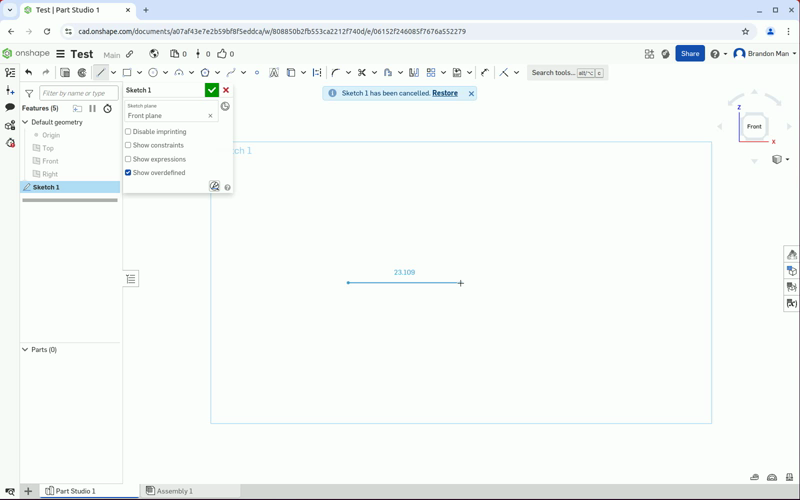
key_up(shift)
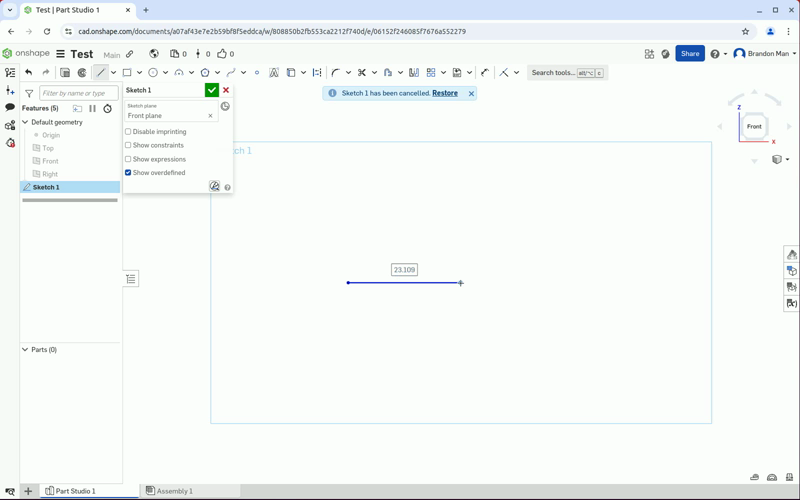
key_down(shift)
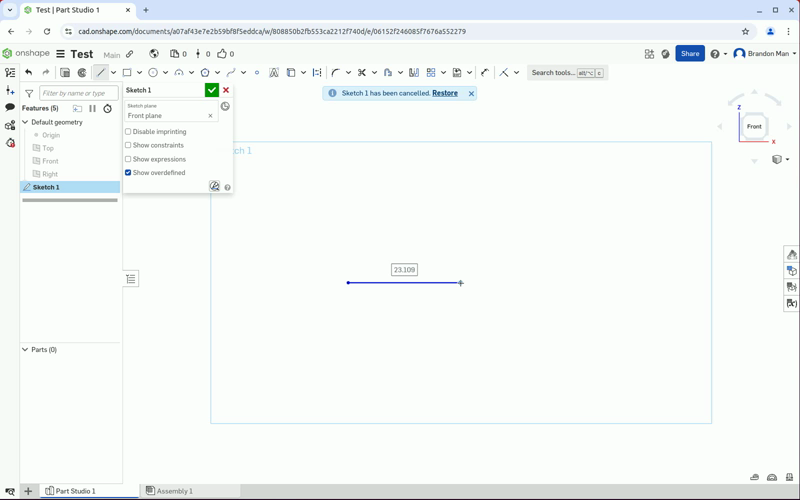
mouse_move(460, 170)
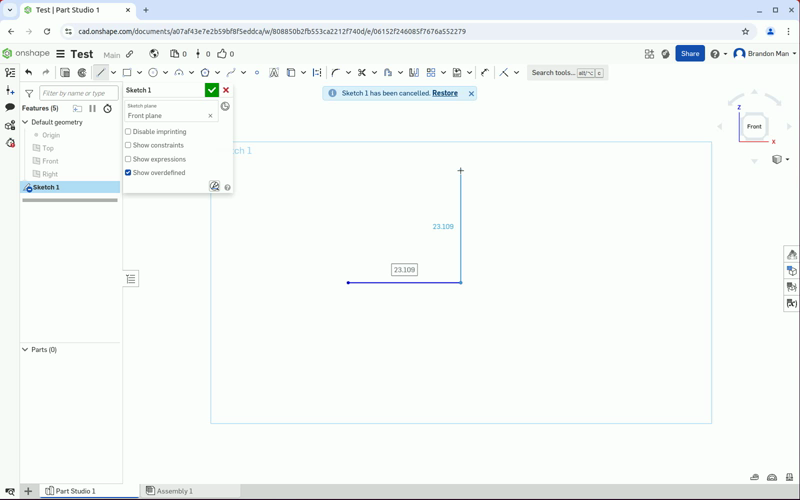
click(460, 170)
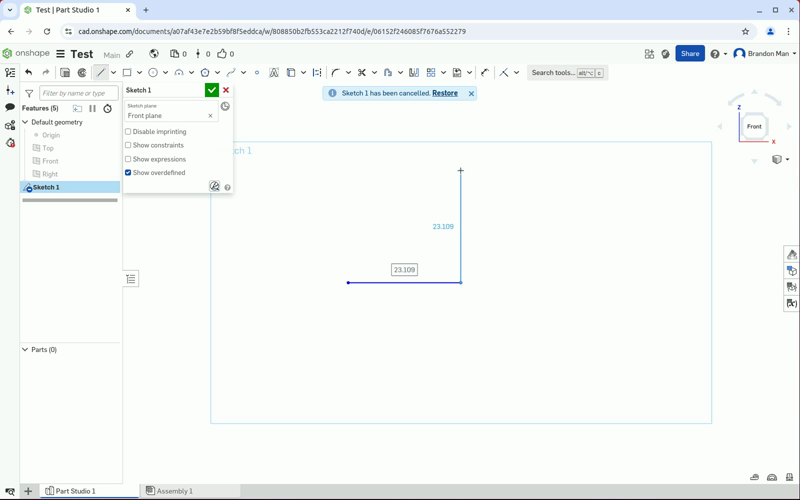
key_up(shift)
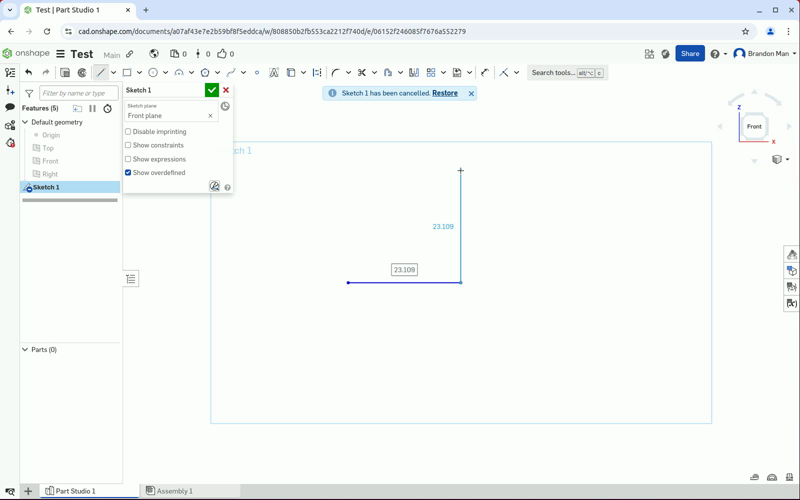
key_down(shift)
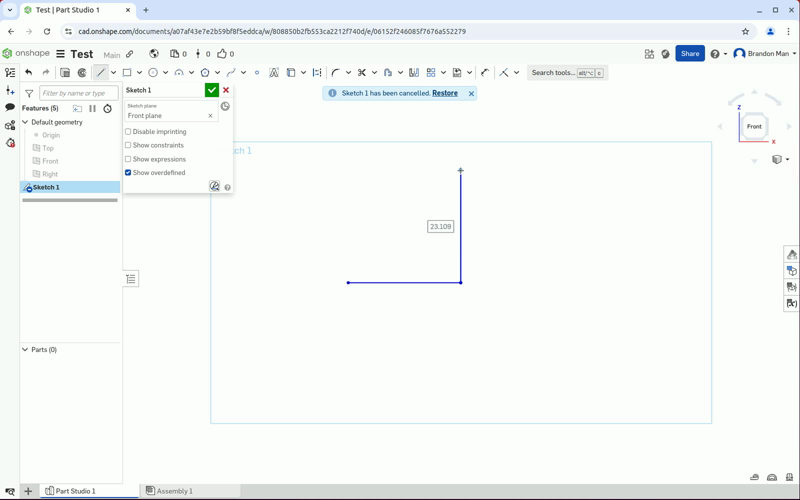
mouse_move(348, 170)
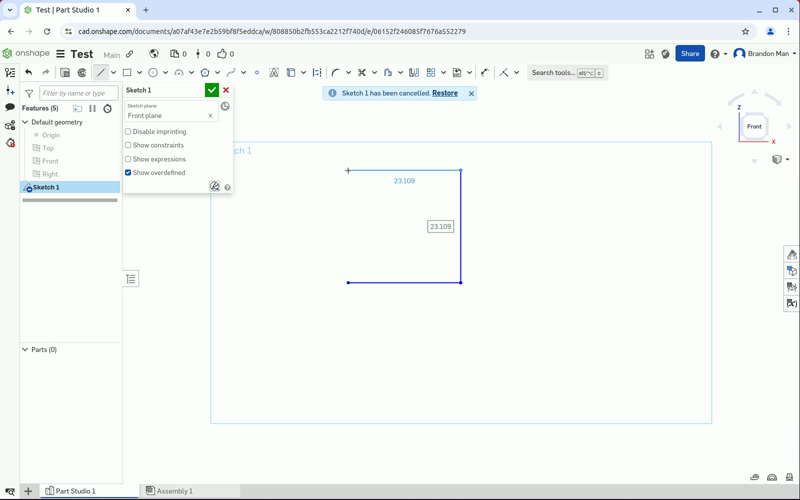
click(348, 170)
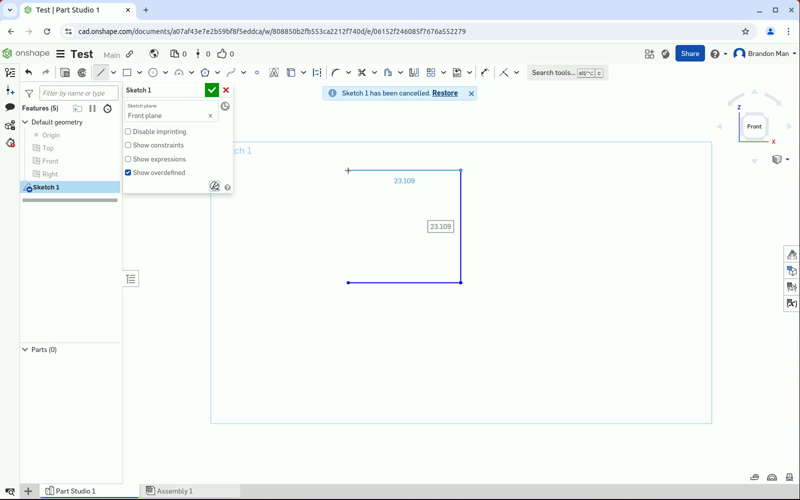
key_up(shift)
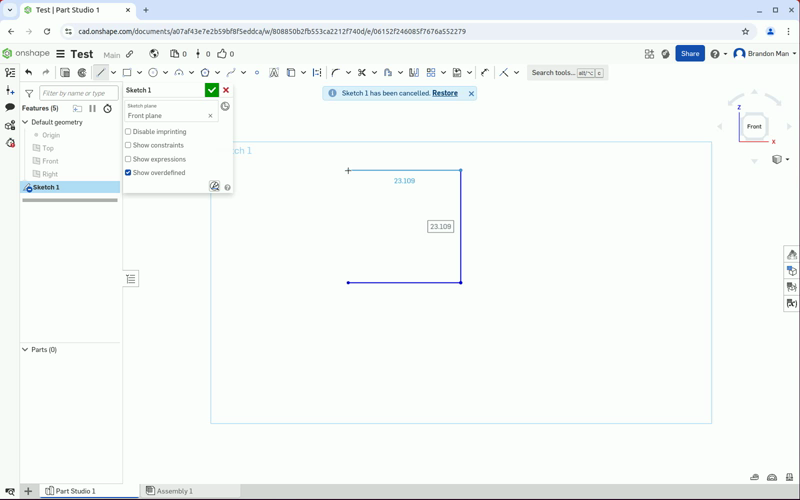
key_down(shift)
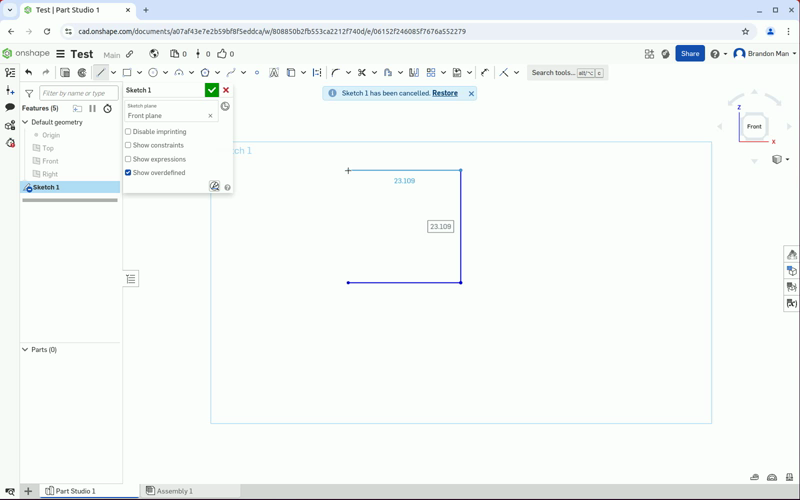
mouse_move(348, 282)
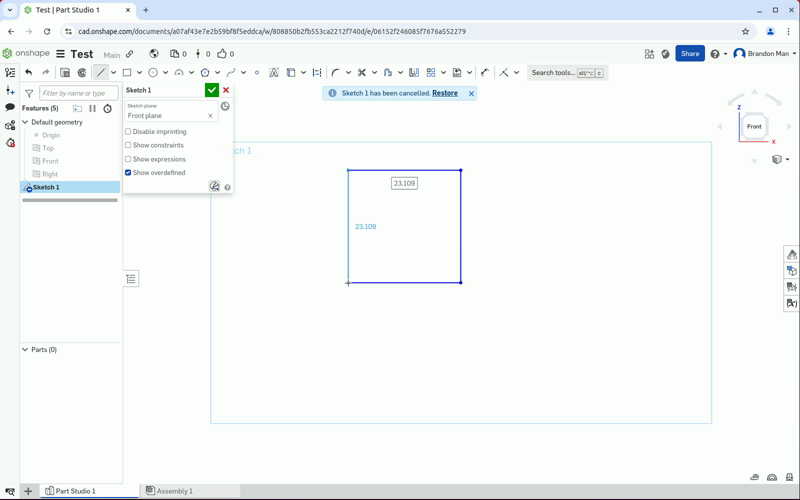
key_up(shift)
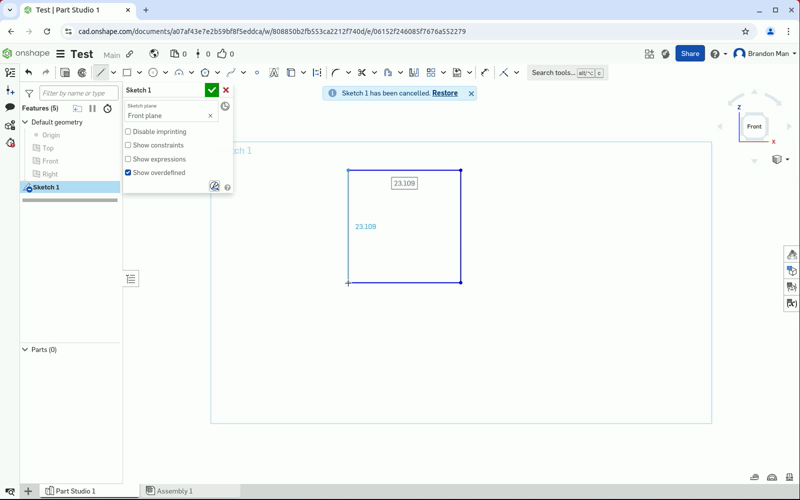
click(348, 282)
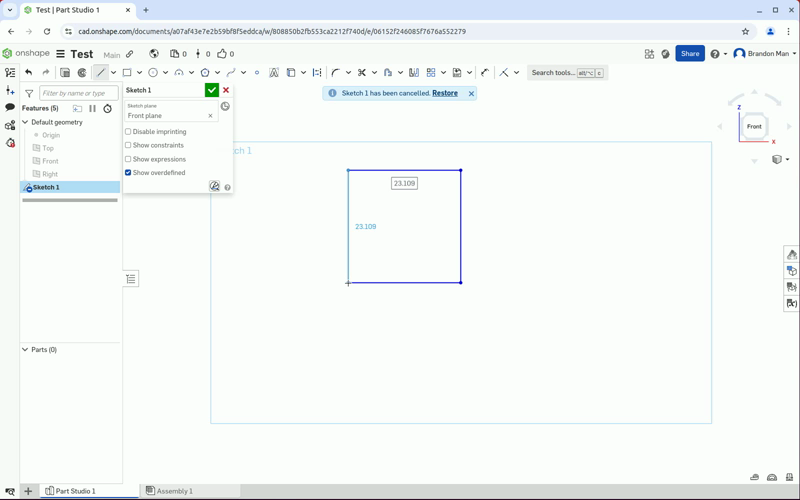
key(esc)
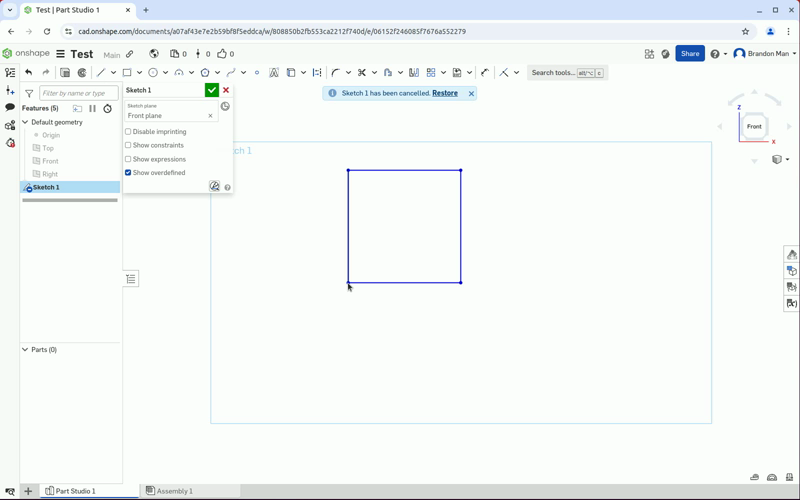
mouse_move(377, 270)
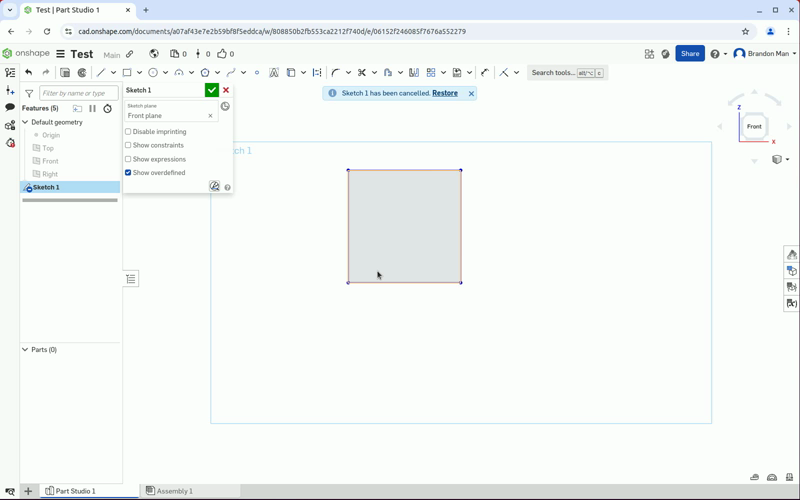
click(377, 270)
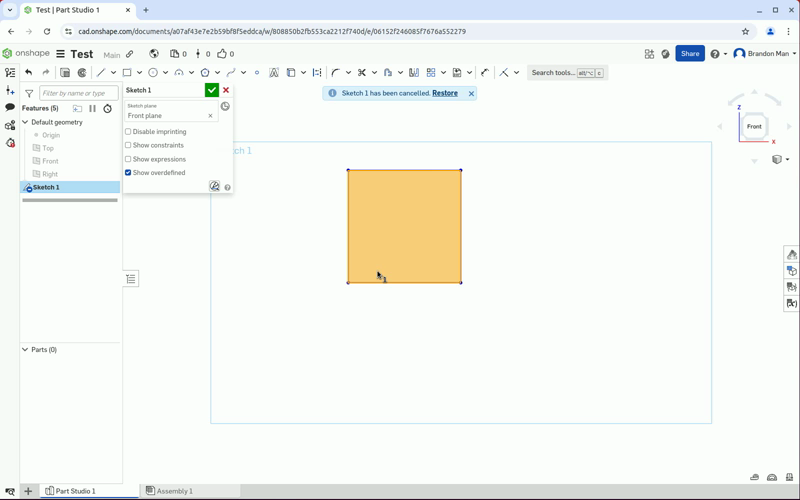
mouse_move(73, 352)
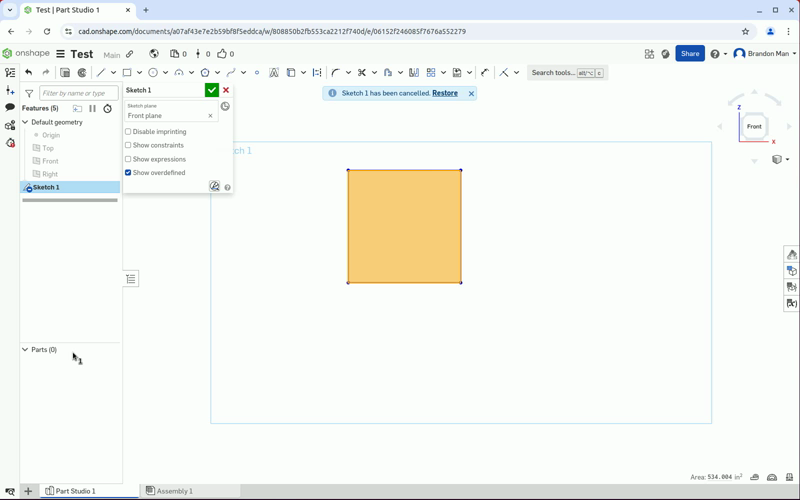
key(shift+y)
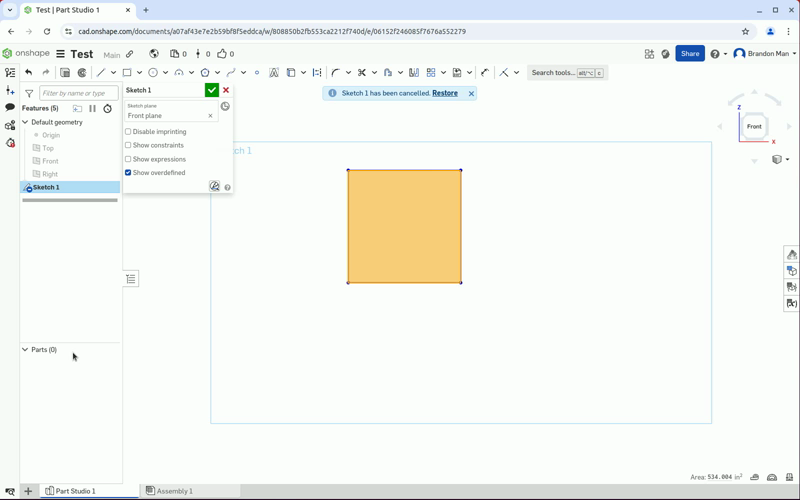
key(shift+e)
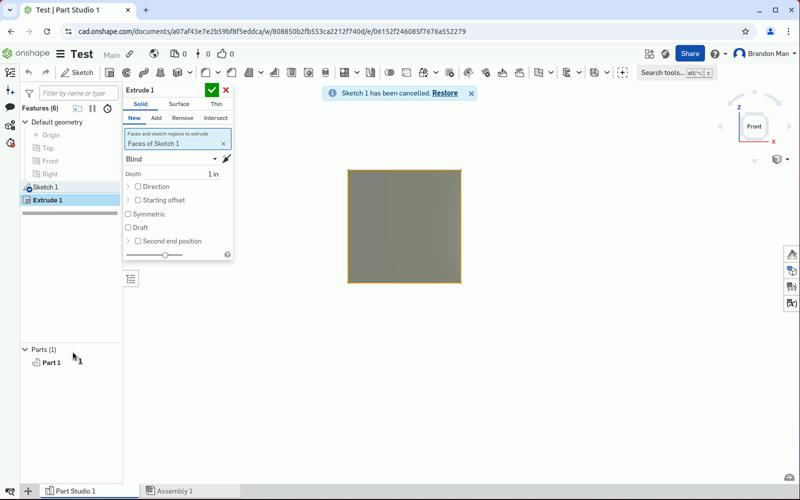
mouse_move(143, 106)
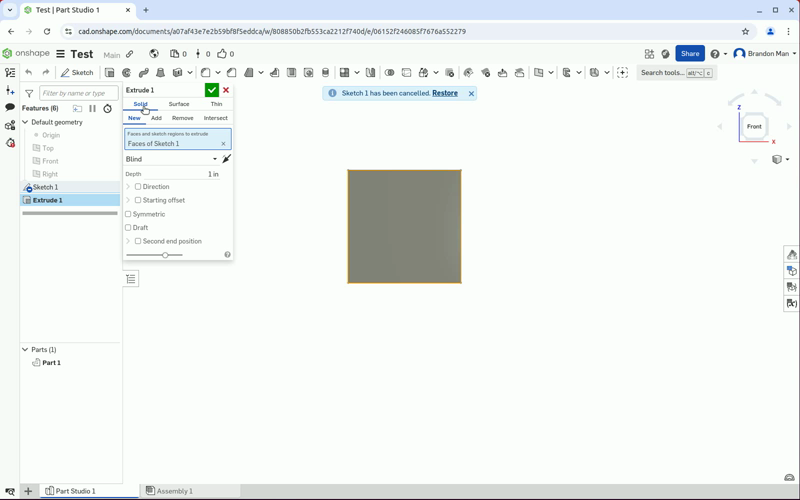
click(143, 106)
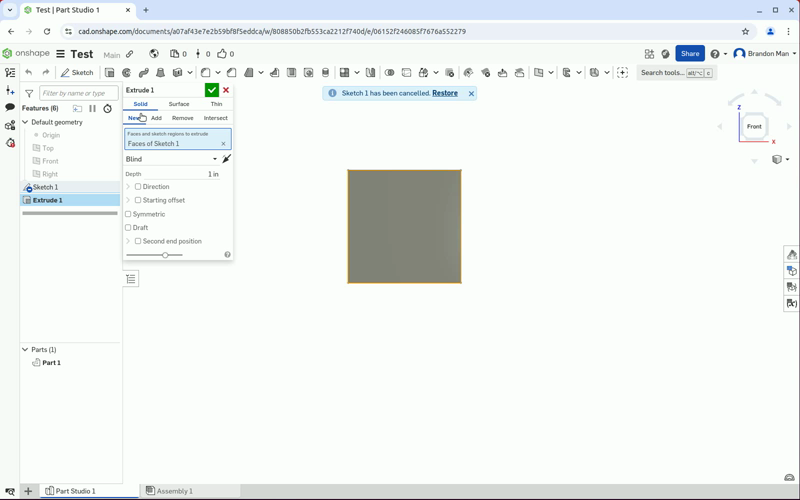
mouse_move(137, 120)
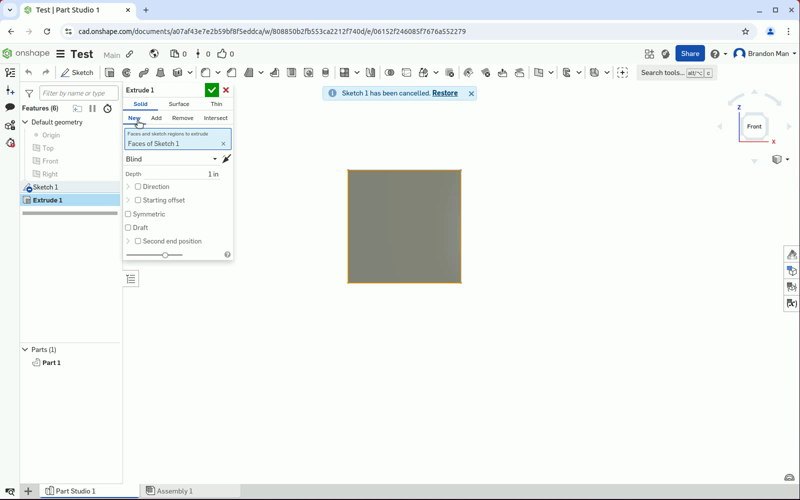
click(137, 120)
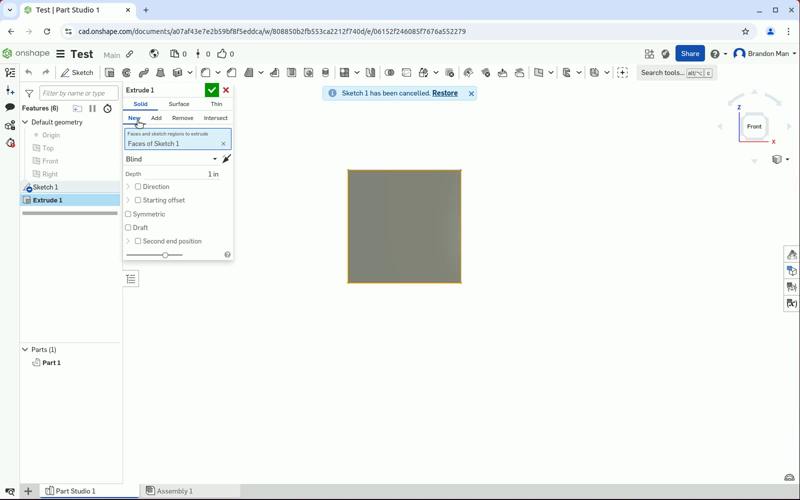
key(tab, 4)
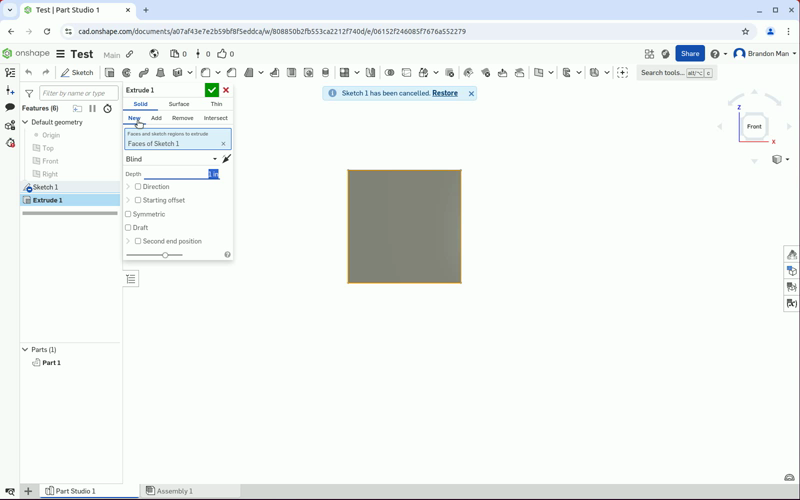
text(23.108)
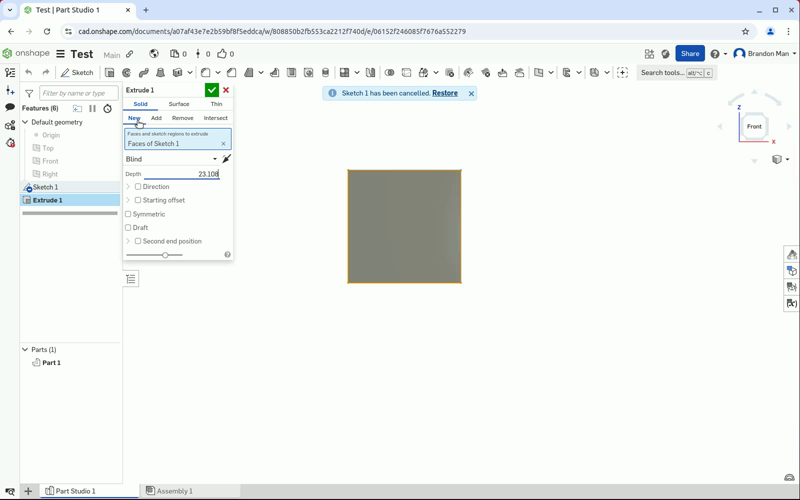
key(enter)
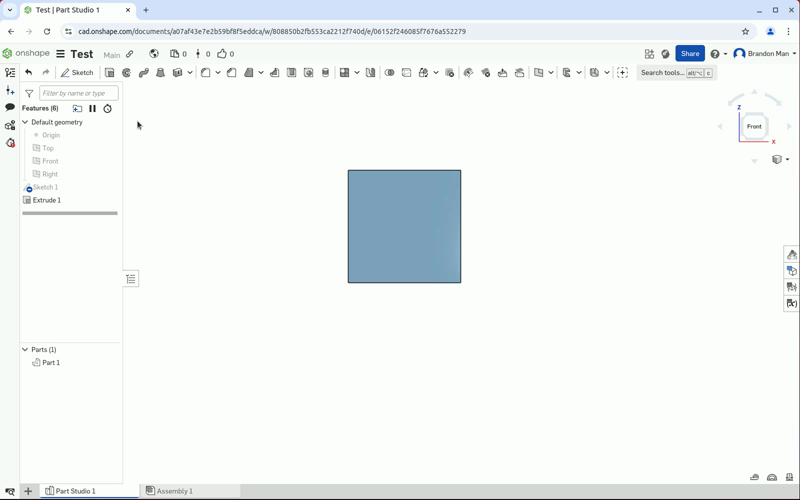
key(shift+h)
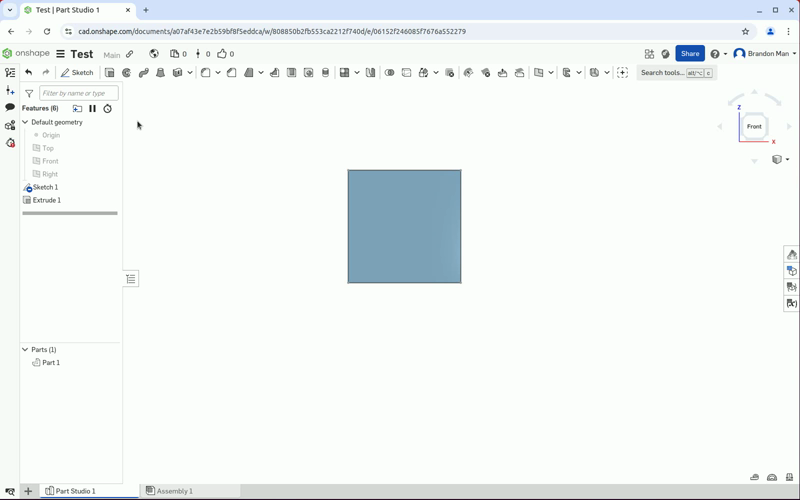
key(shift+h)
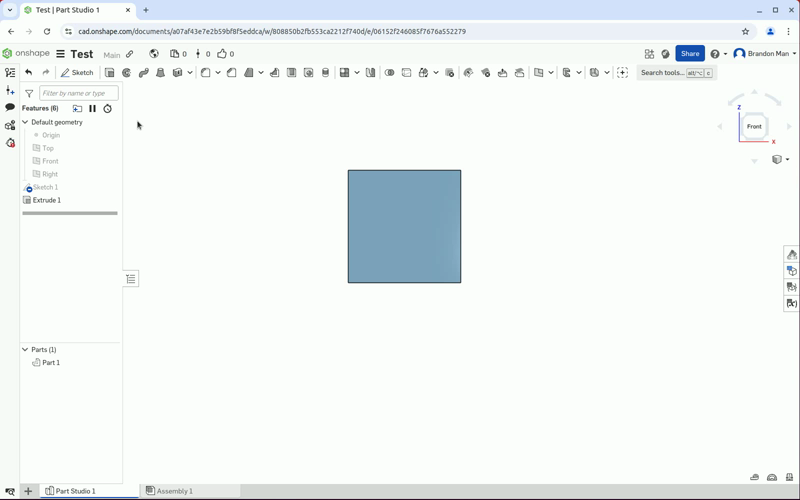
mouse_move(73, 189)
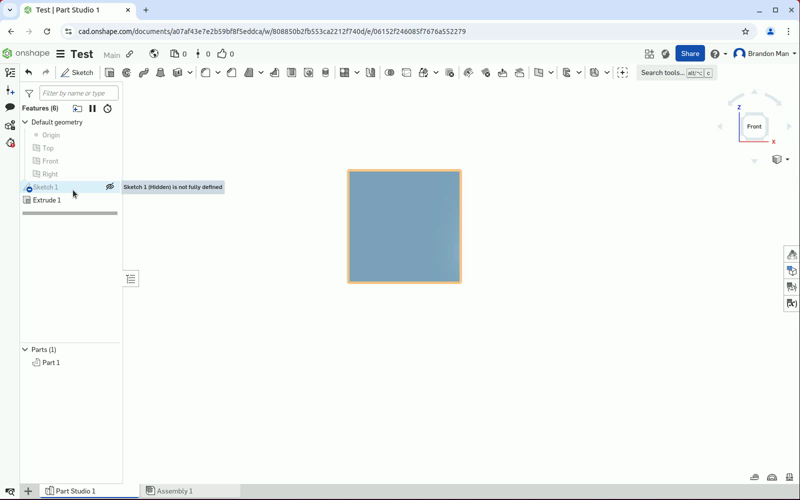
click(73, 189)
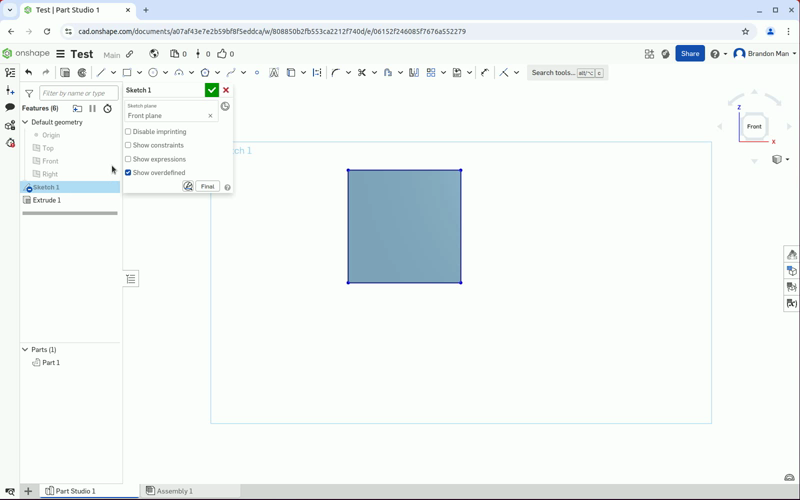
mouse_move(229, 92)
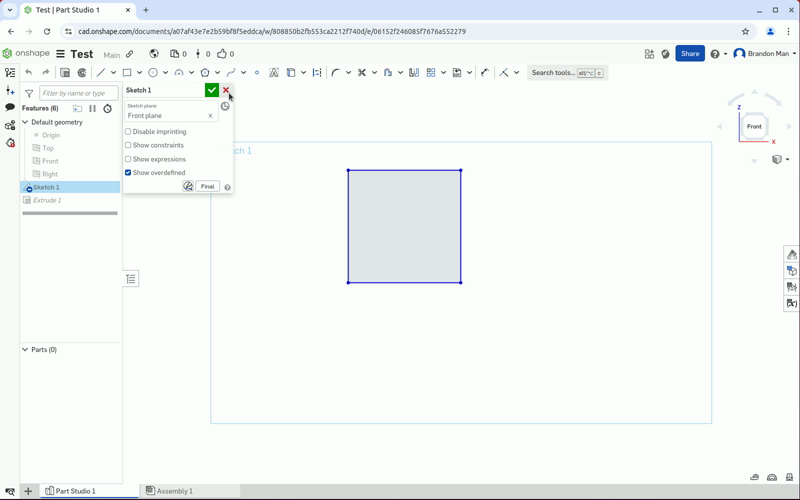
click(229, 92)
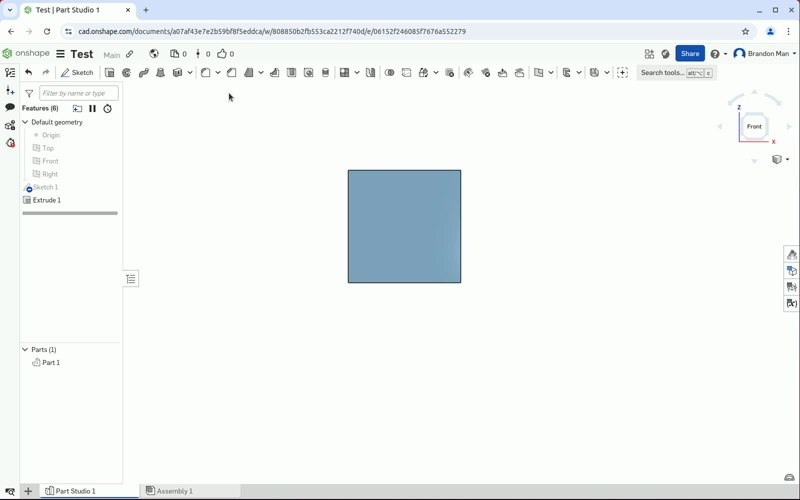
mouse_move(541, 75)
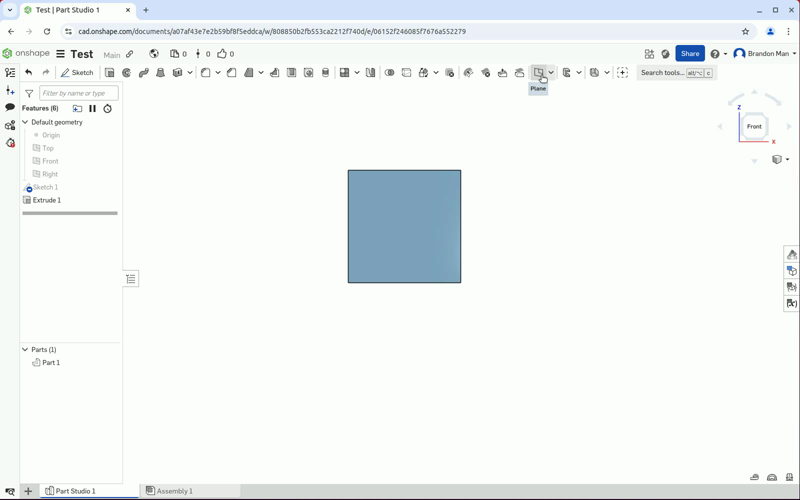
click(541, 75)
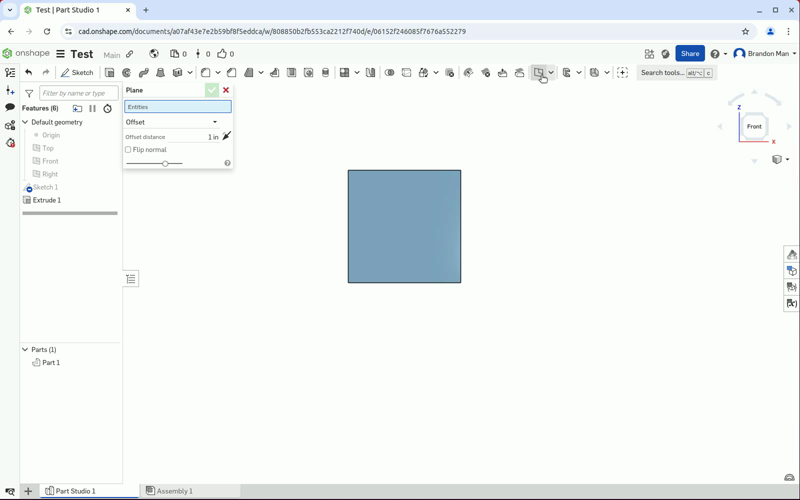
mouse_move(73, 163)
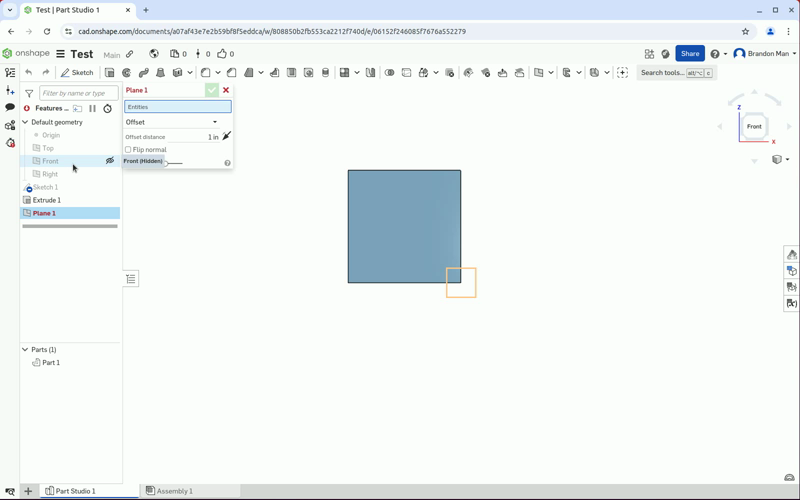
click(73, 163)
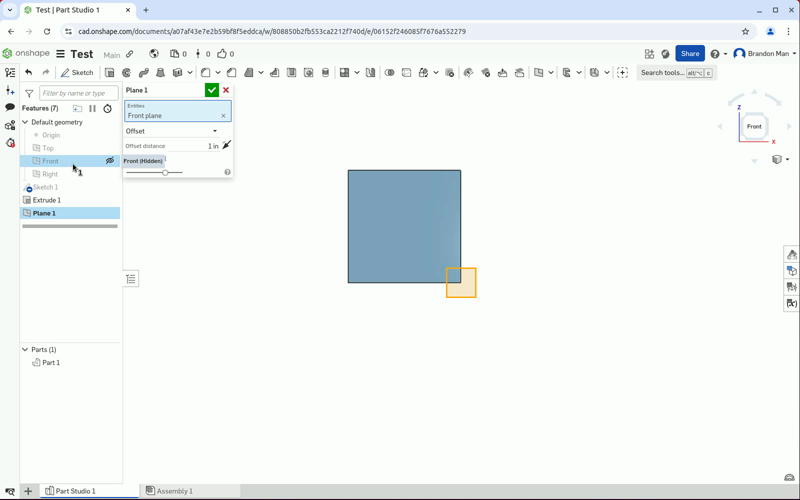
key(tab, 2)
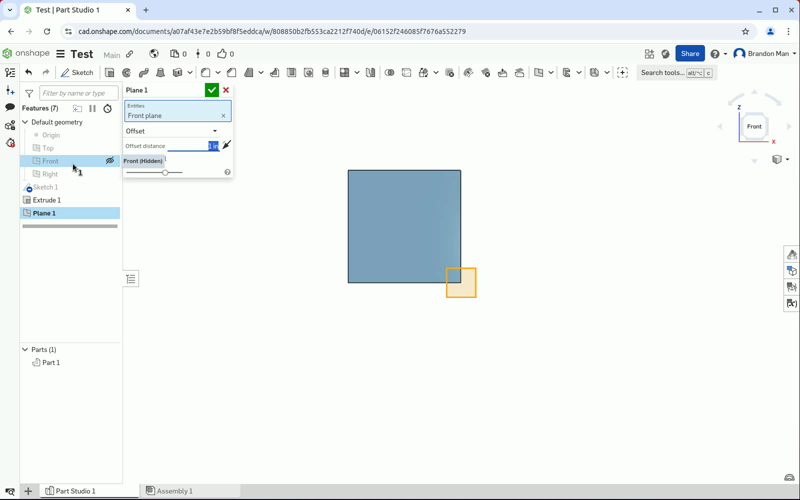
text(23.108)
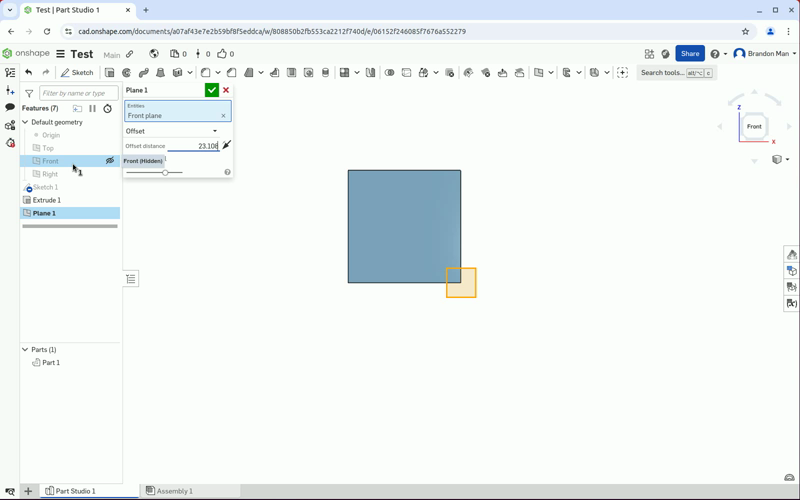
key(enter, 2)
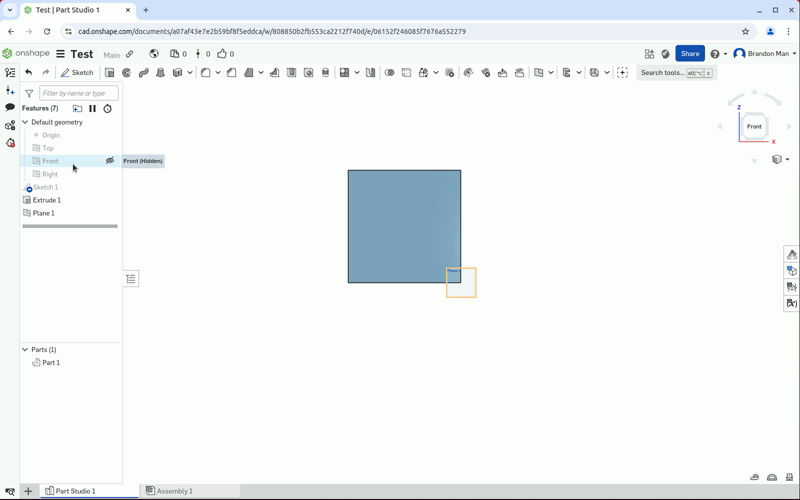
key(shift+s)
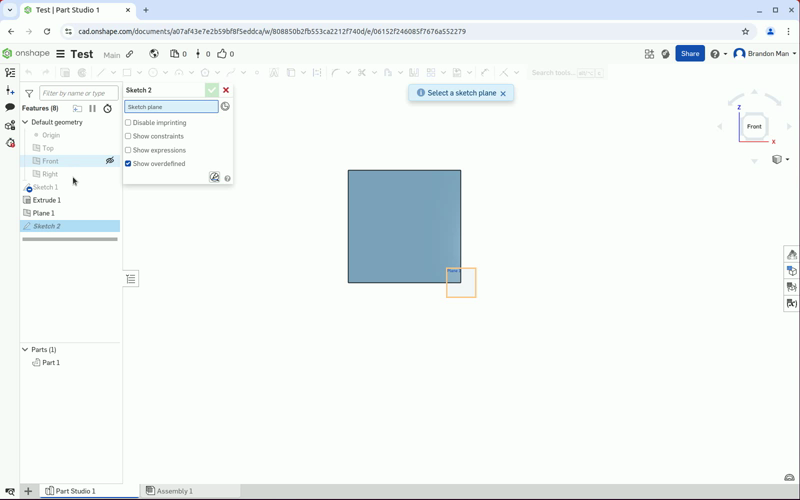
mouse_move(73, 215)
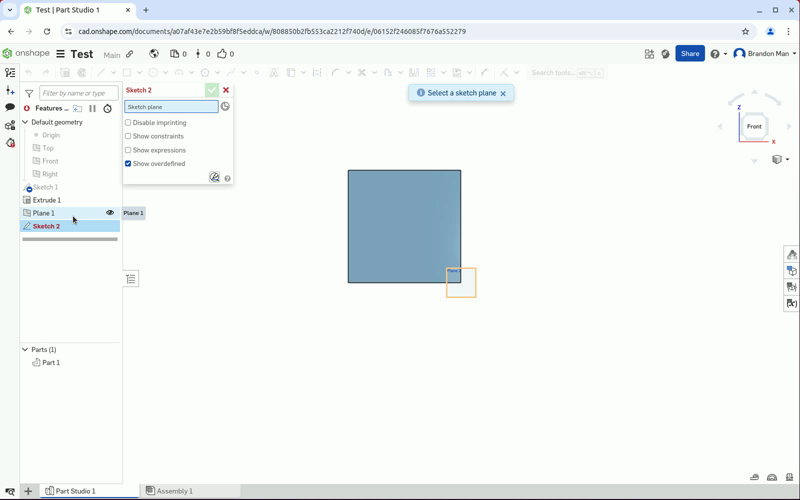
click(73, 215)
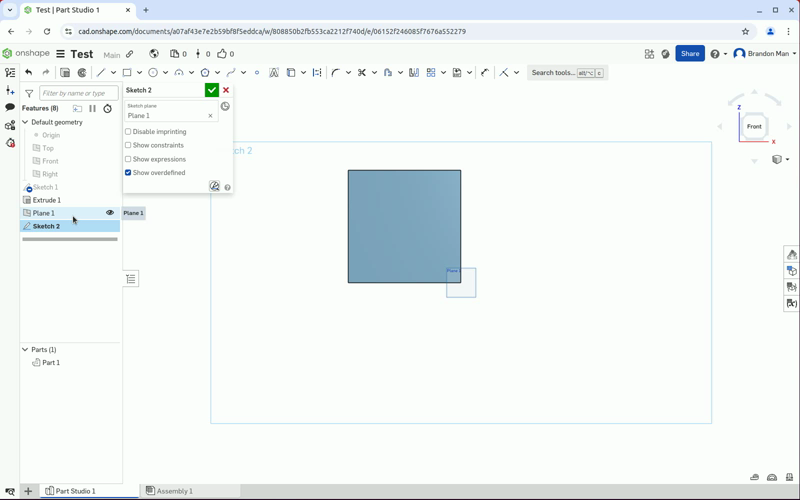
mouse_move(73, 352)
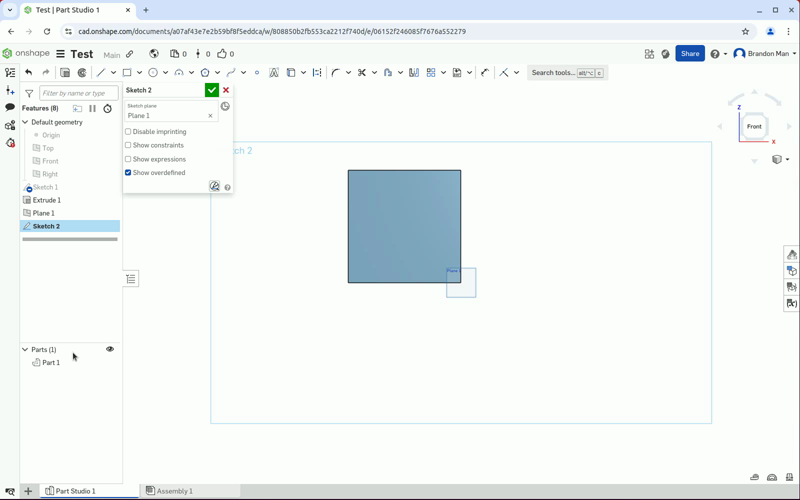
key(y)
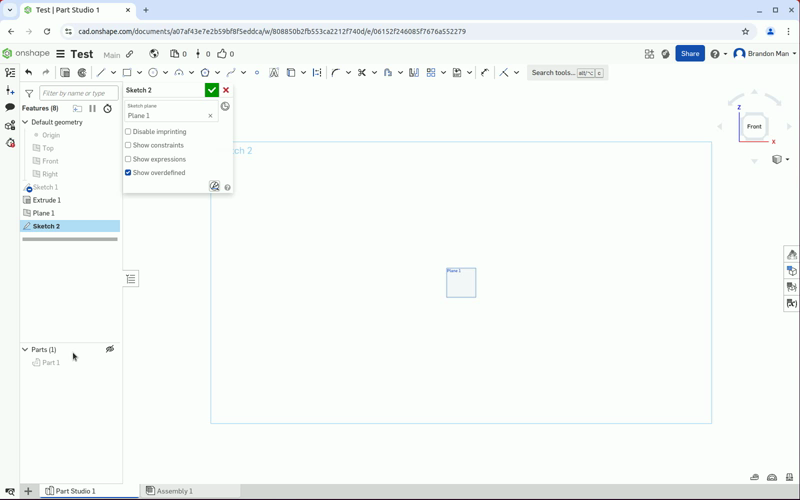
key(c)
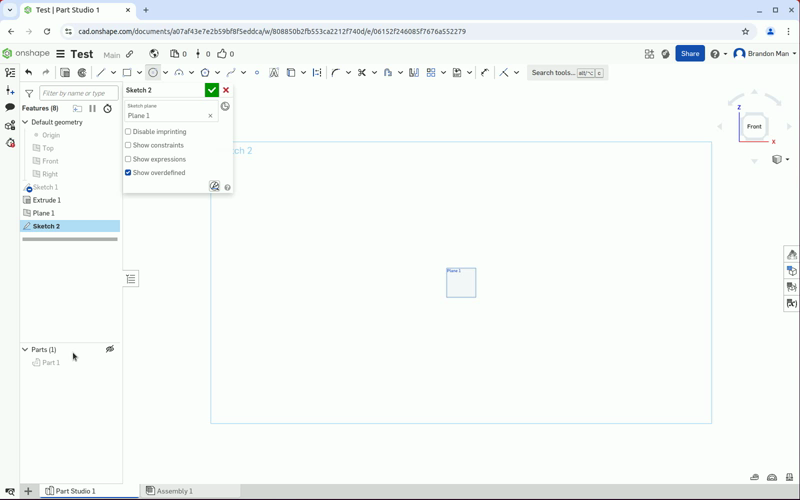
key_down(shift)
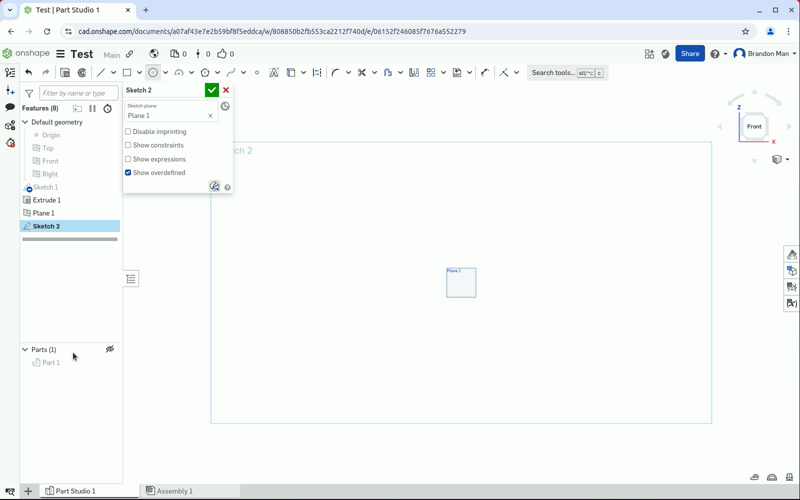
mouse_move(401, 230)
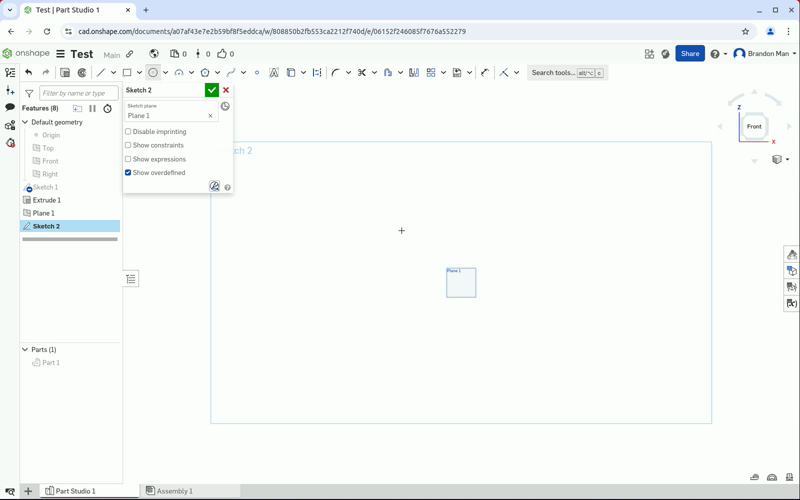
click(401, 230)
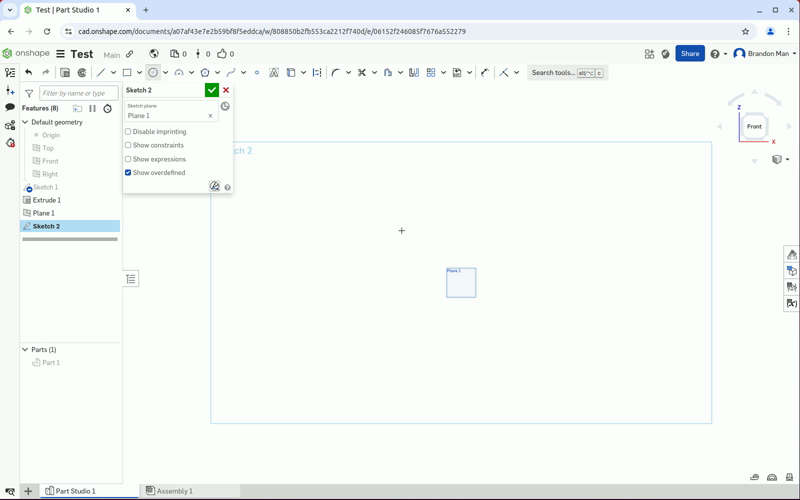
key_up(shift)
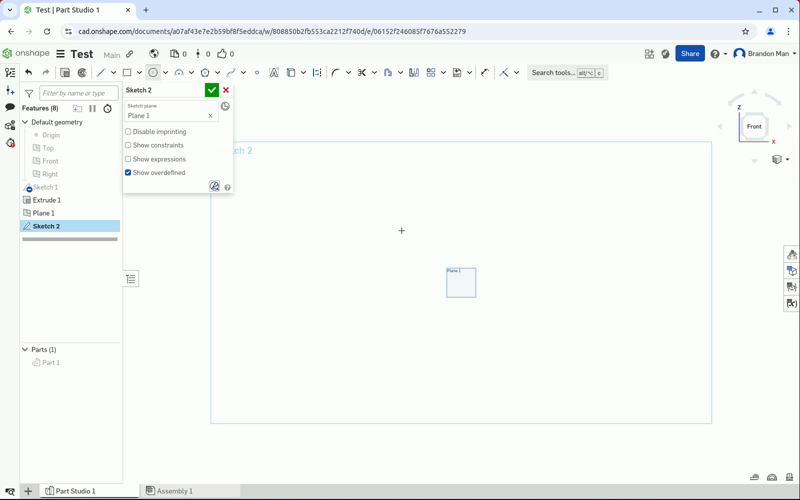
mouse_move(435, 230)
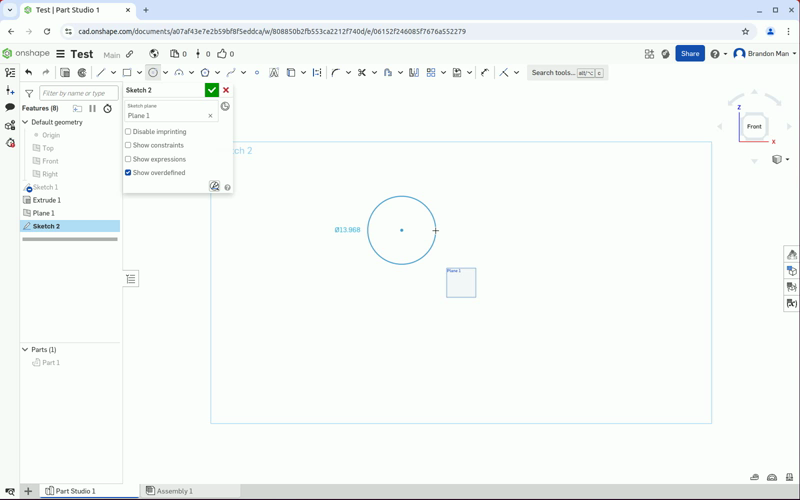
click(435, 230)
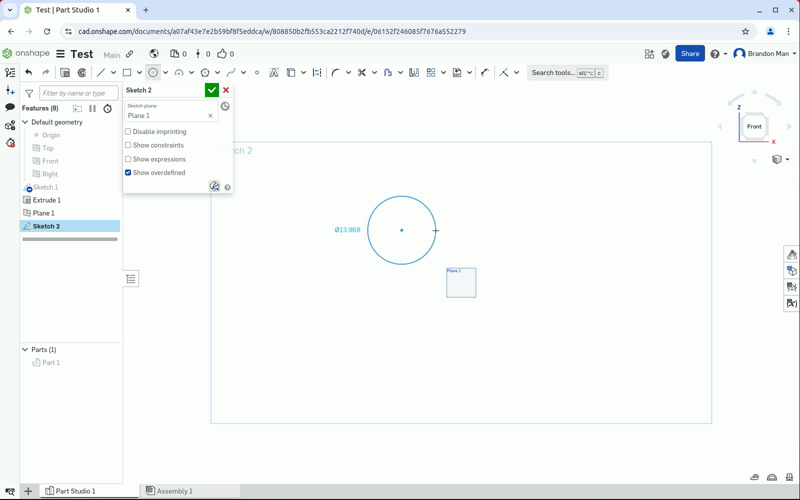
key(esc)
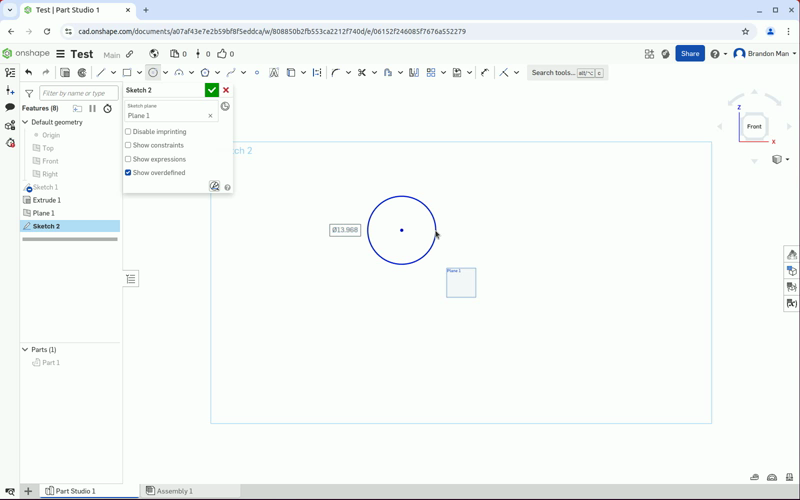
mouse_move(389, 218)
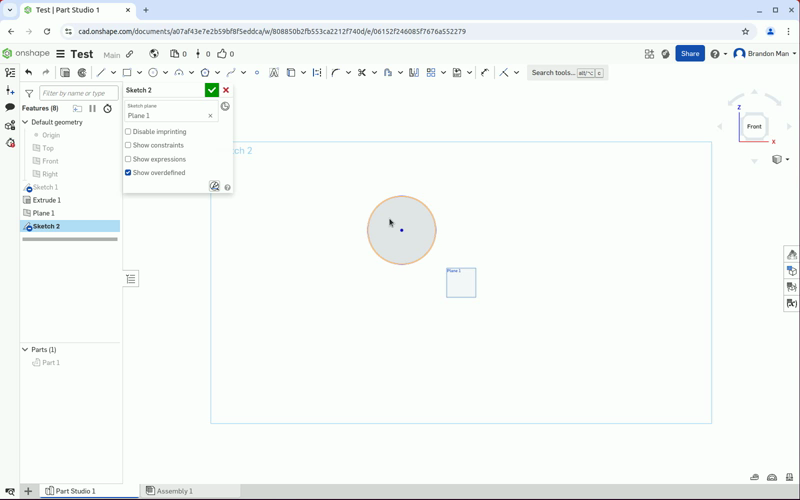
click(389, 218)
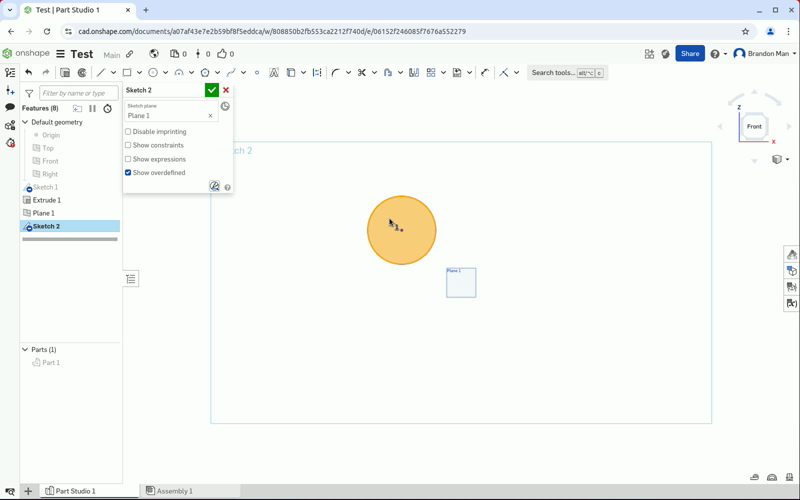
mouse_move(73, 352)
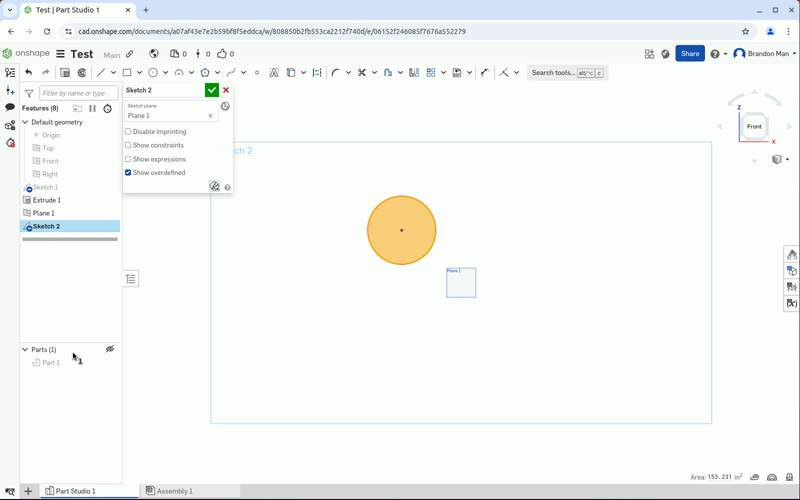
key(shift+y)
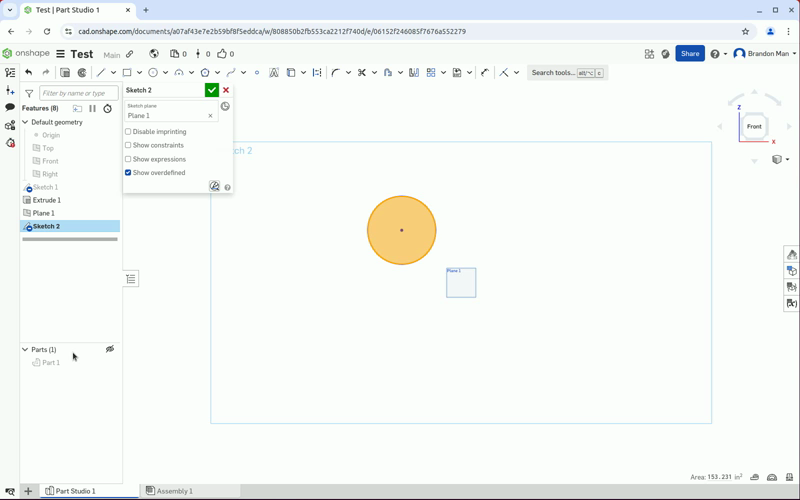
key(shift+e)
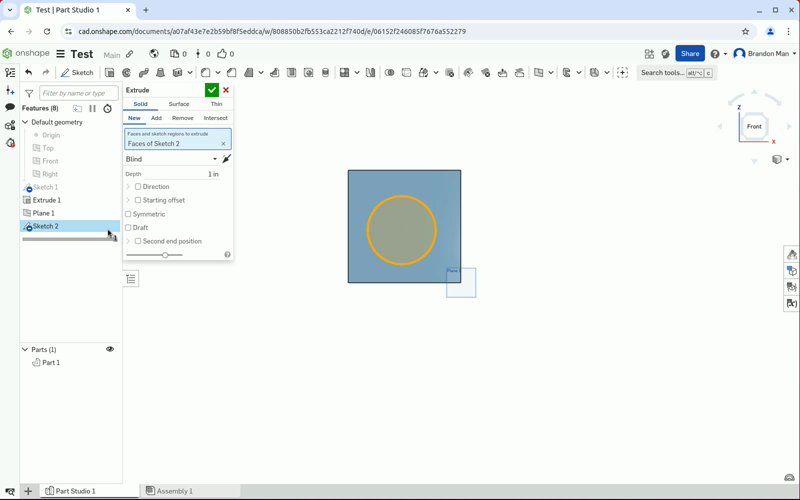
mouse_move(143, 106)
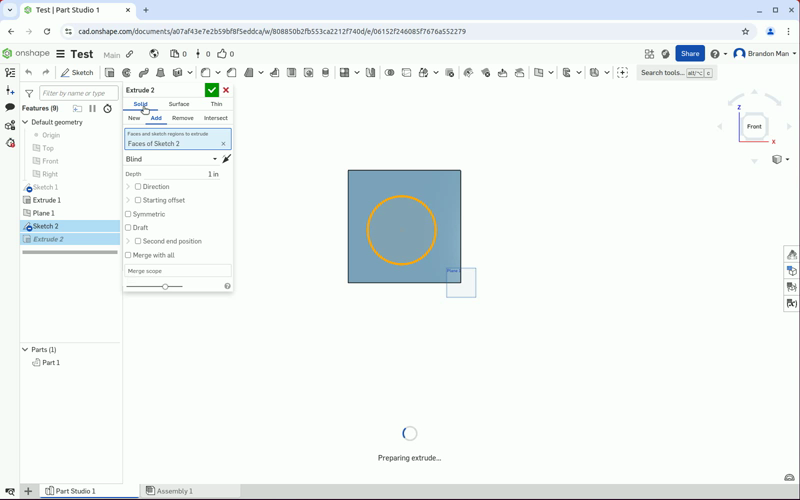
click(143, 106)
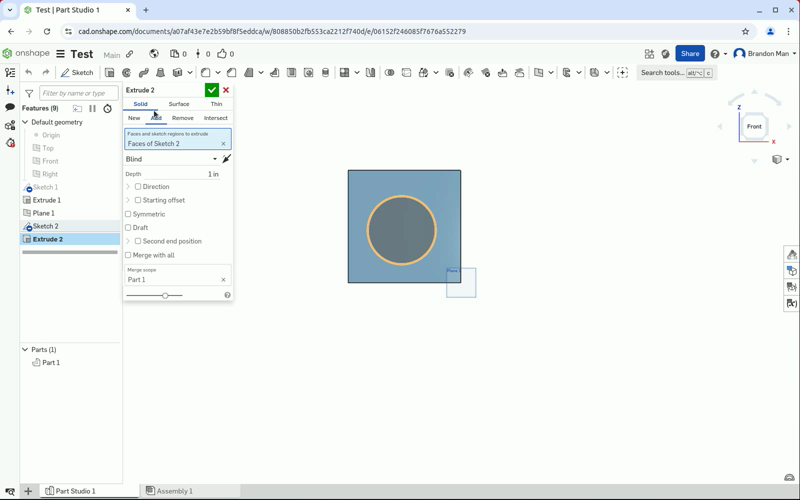
mouse_move(186, 120)
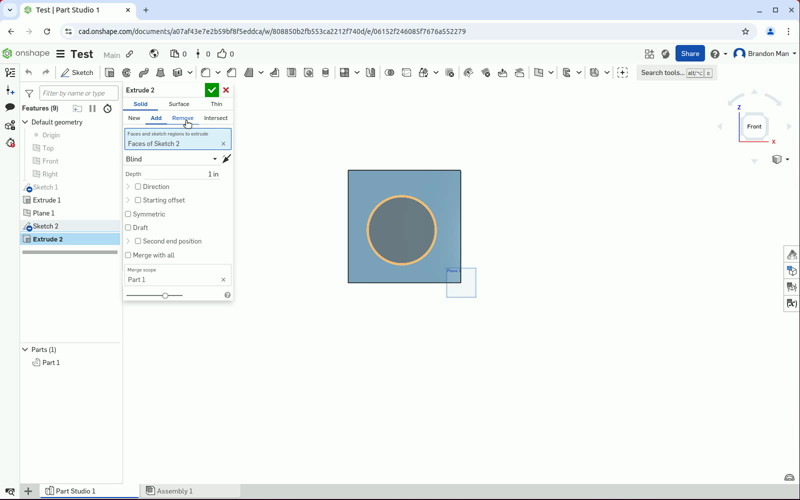
click(186, 120)
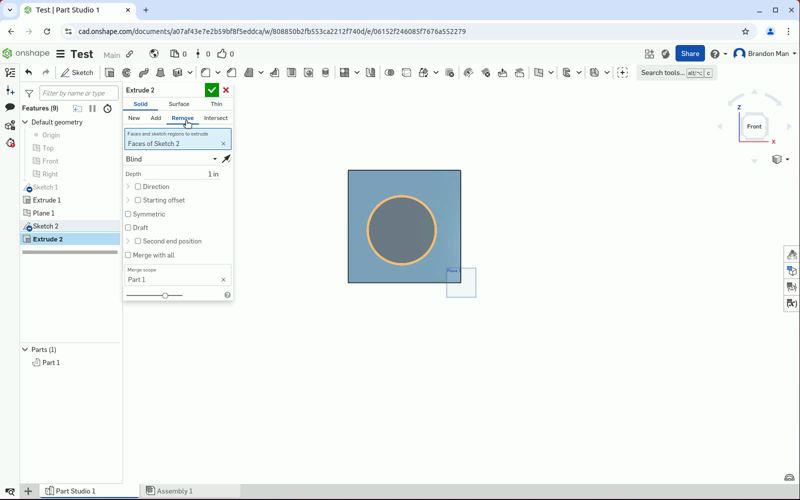
key(tab, 4)
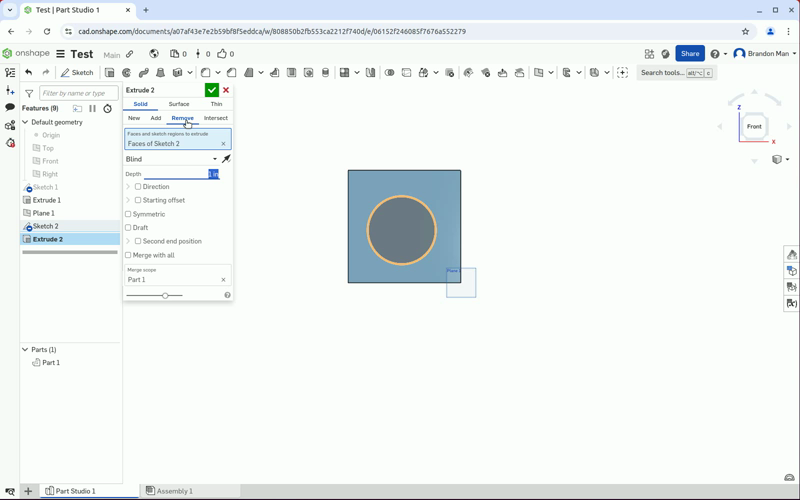
text(-23.108)
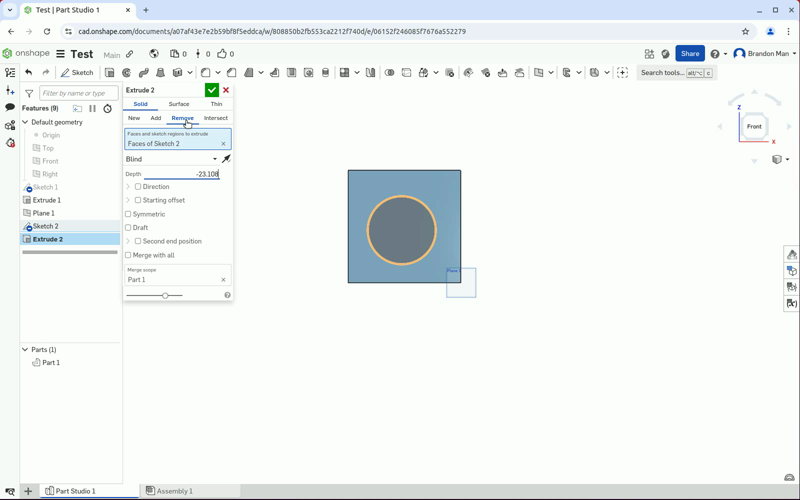
key(tab, 6)
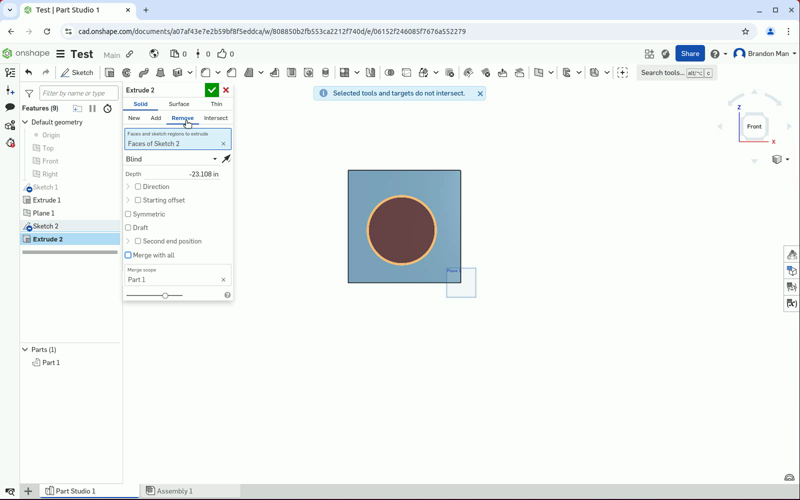
key(space)
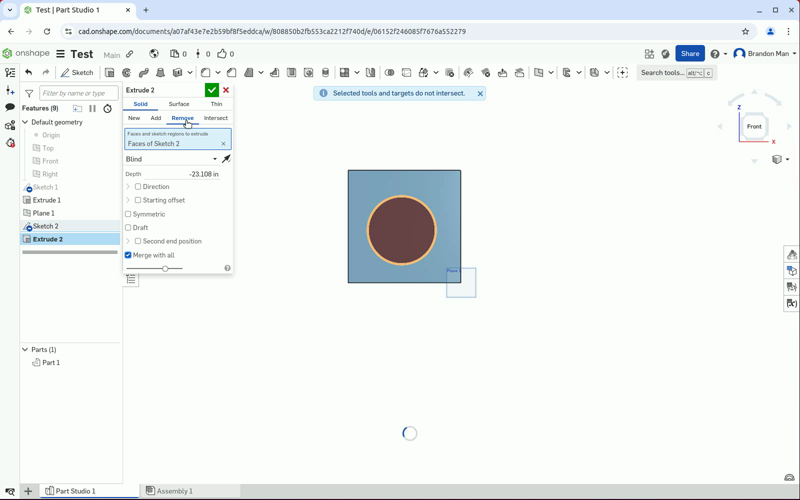
key(enter)
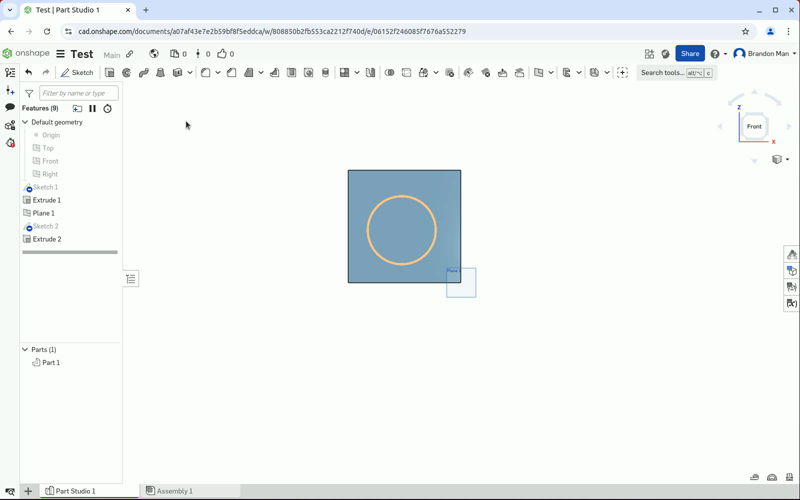
key(shift+h)
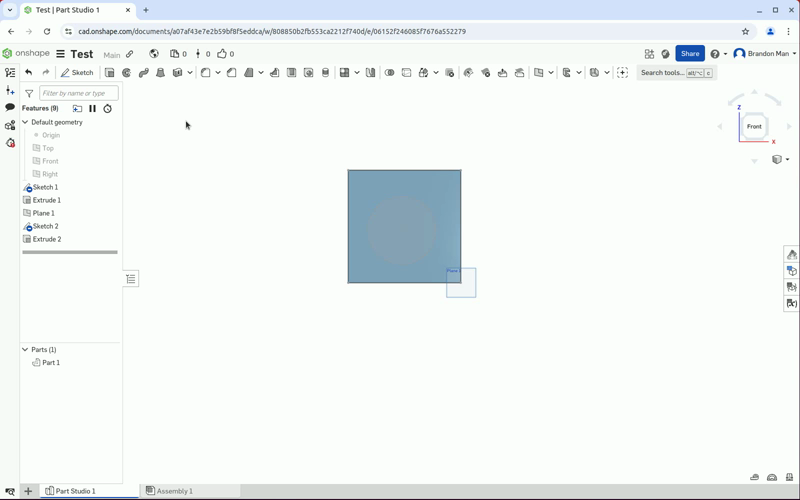
key(shift+h)
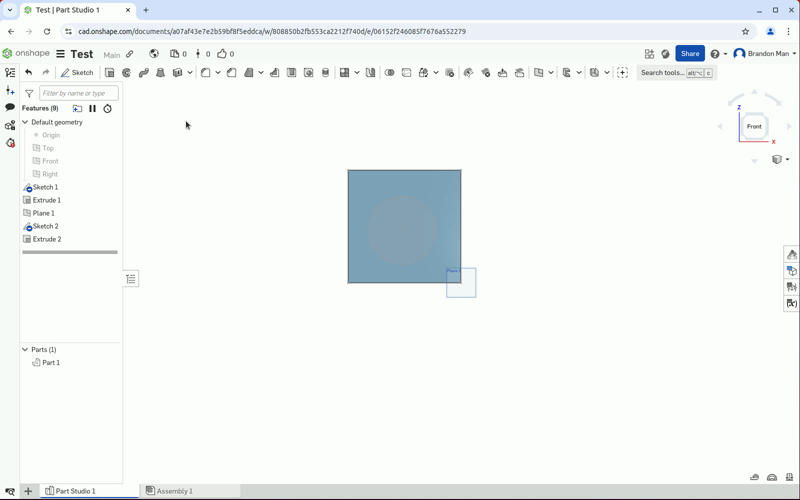
key(shift+7)
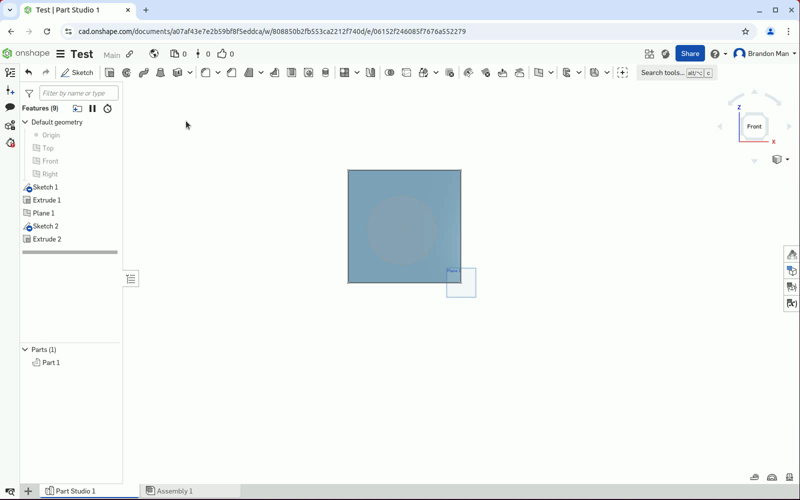
key(left, 2)
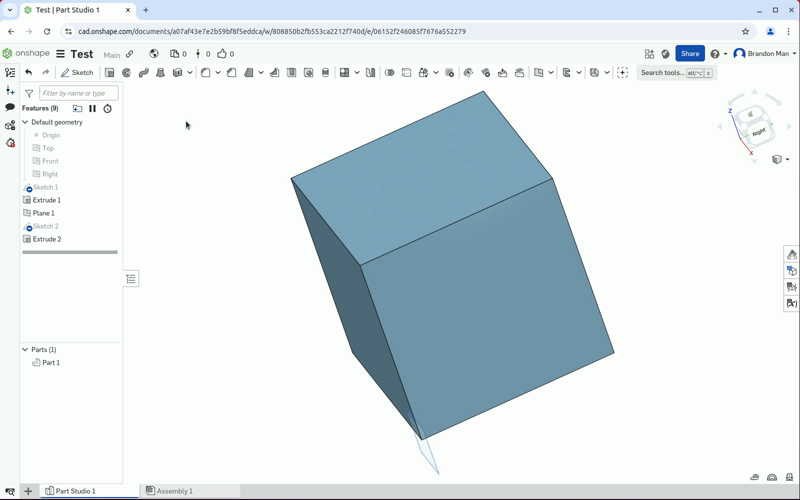
key(down, 2)
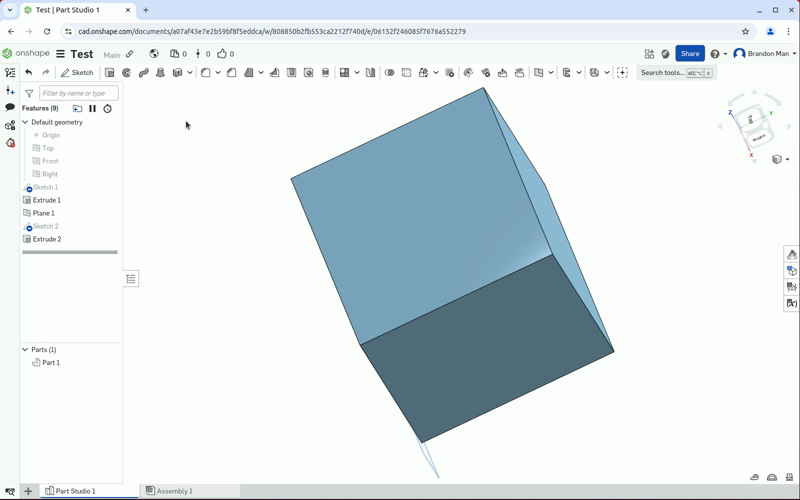
key(up, 2)
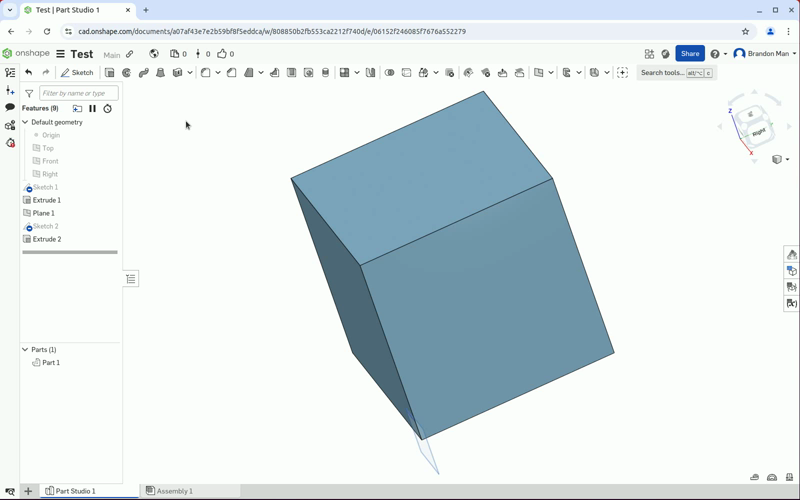
key(right, 2)
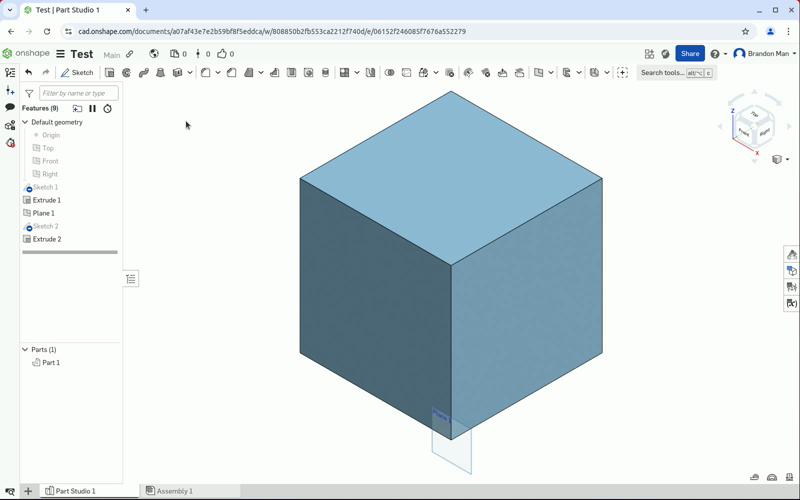
mouse_move(73, 189)
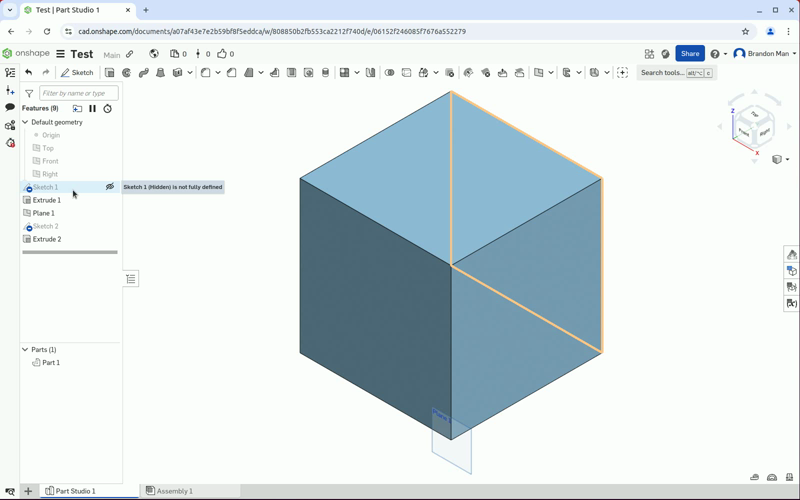
click(73, 189)